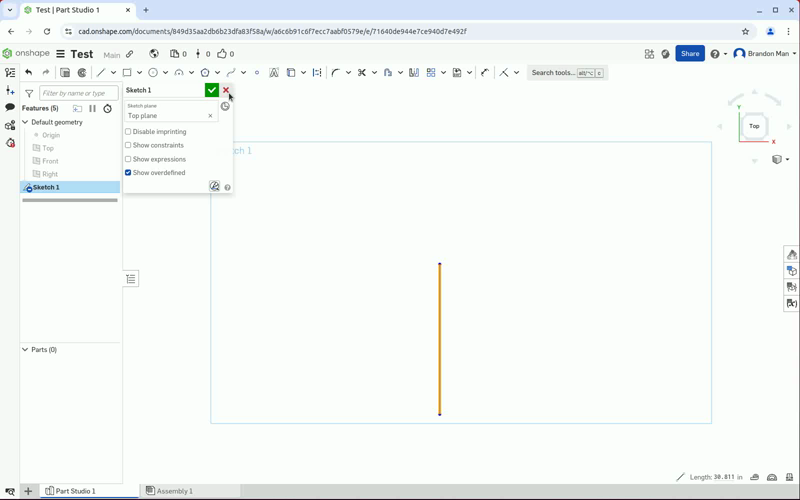
key(shift+h)
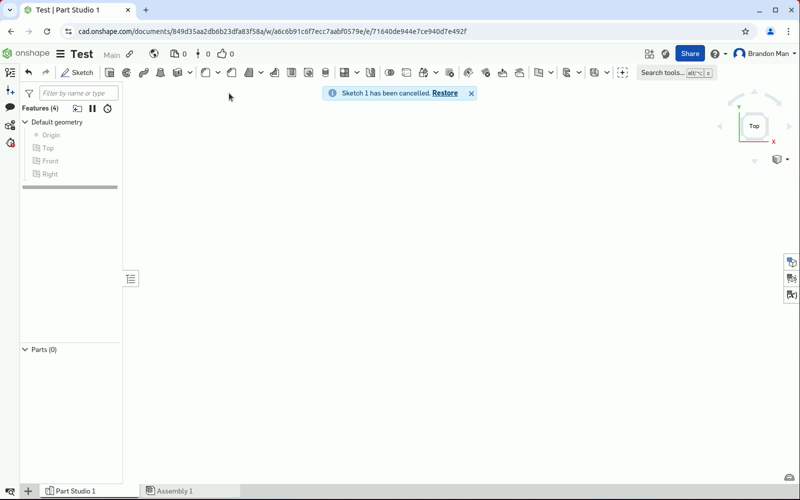
mouse_move(73, 352)
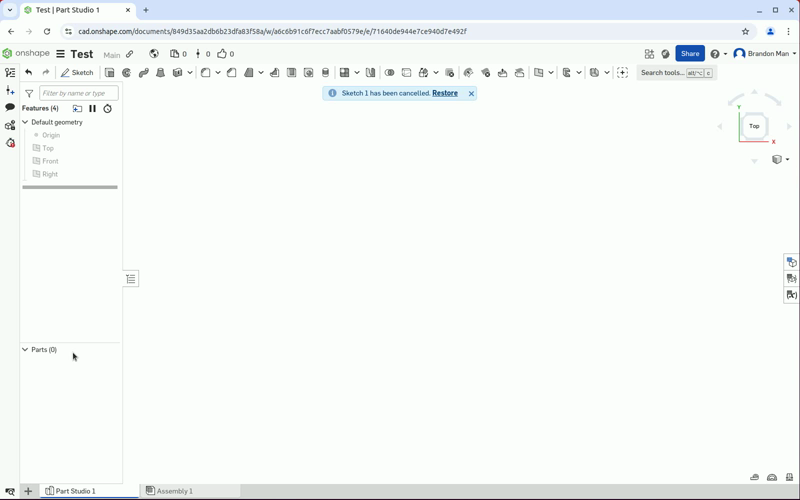
key(y)
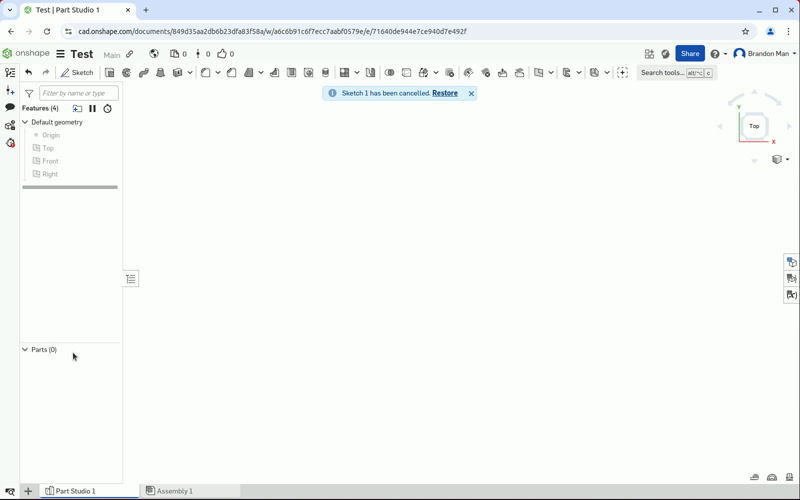
key(shift+p)
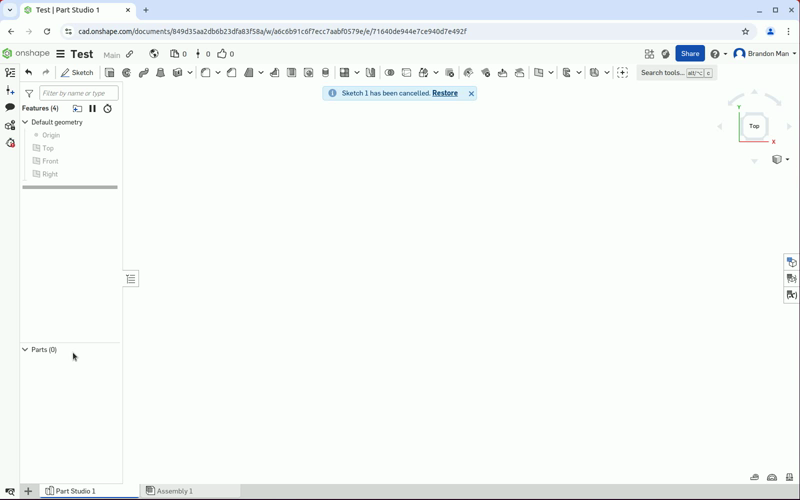
key(space)
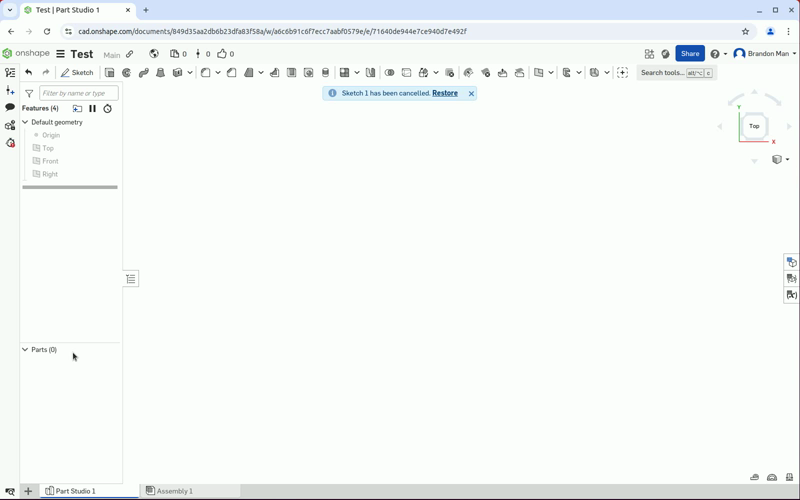
key_down(shift)
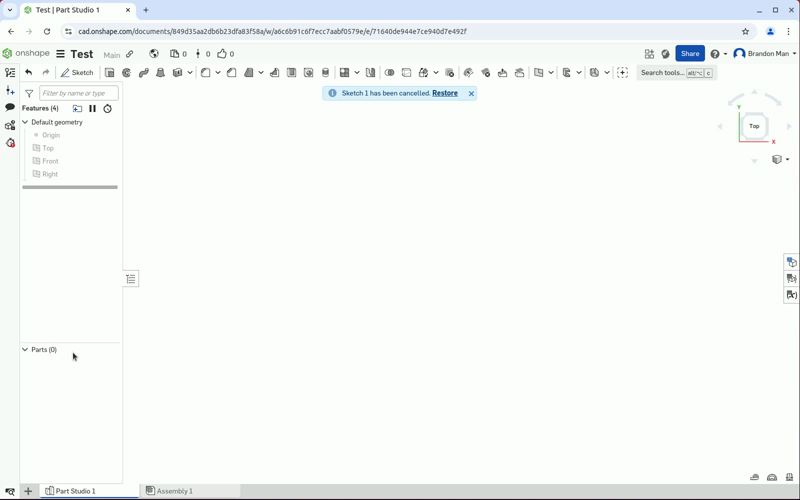
key(up)
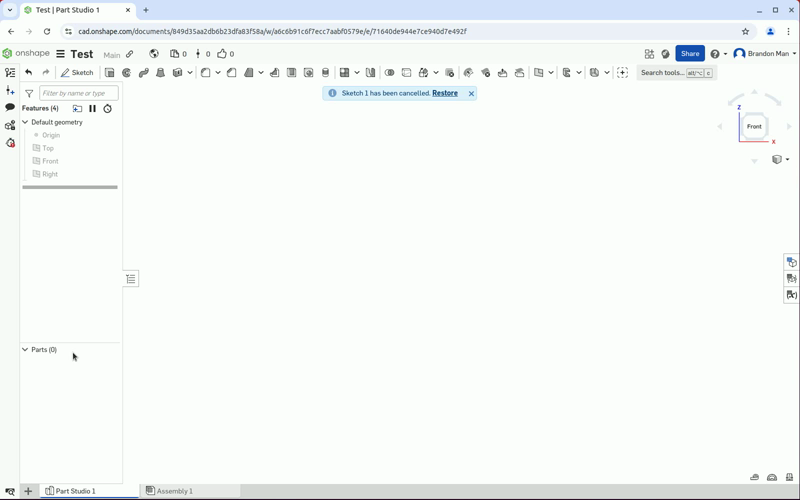
key_up(shift)
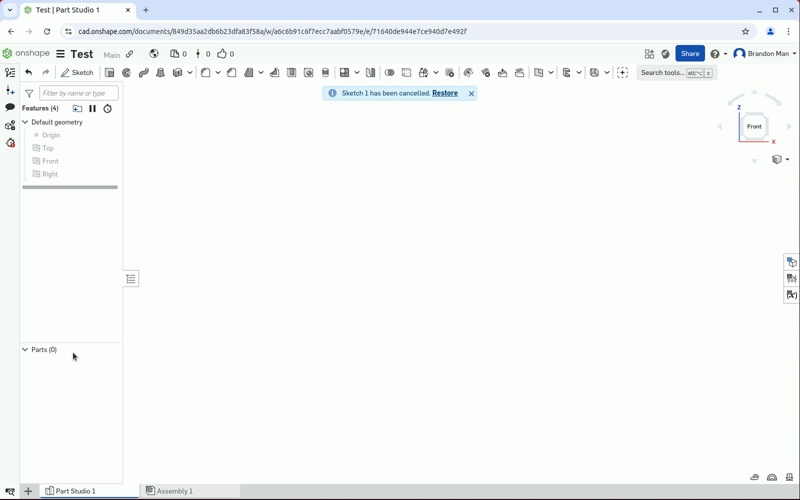
mouse_move(73, 352)
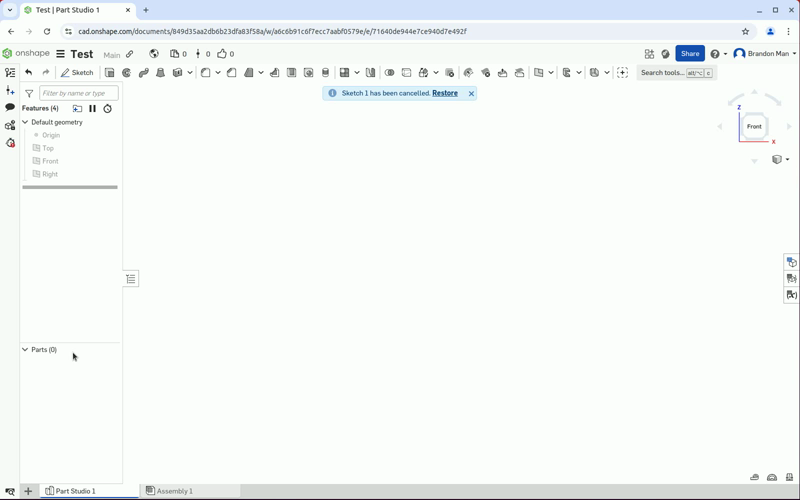
key(shift+y)
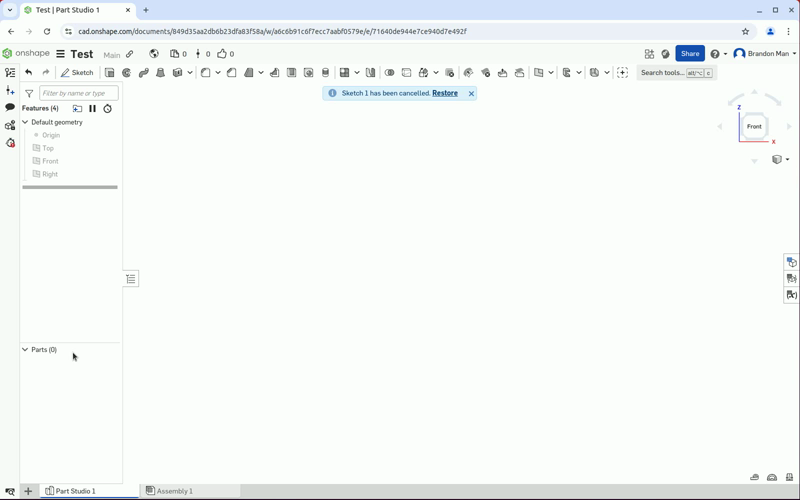
key(shift+s)
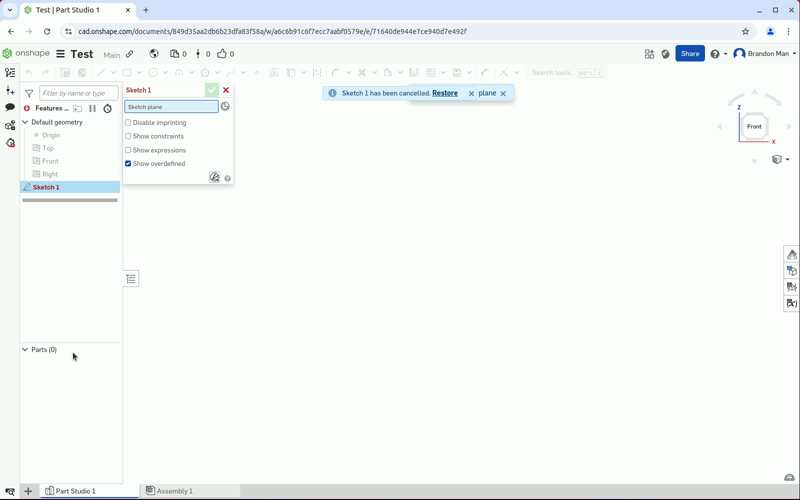
mouse_move(73, 163)
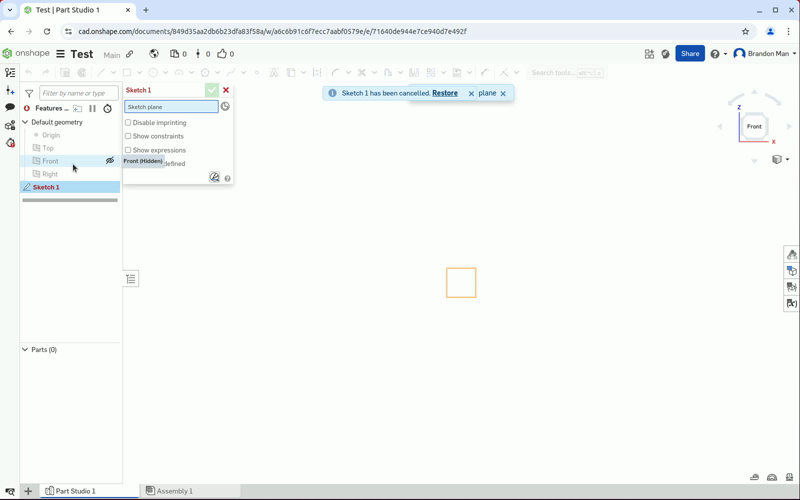
click(73, 163)
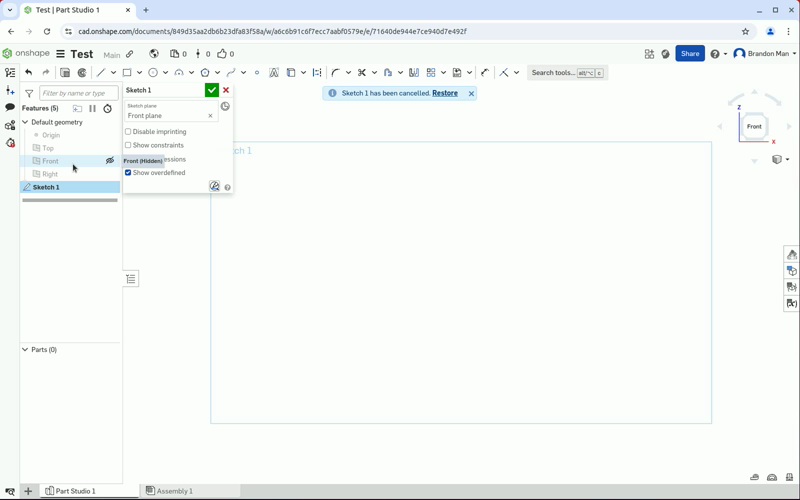
mouse_move(73, 352)
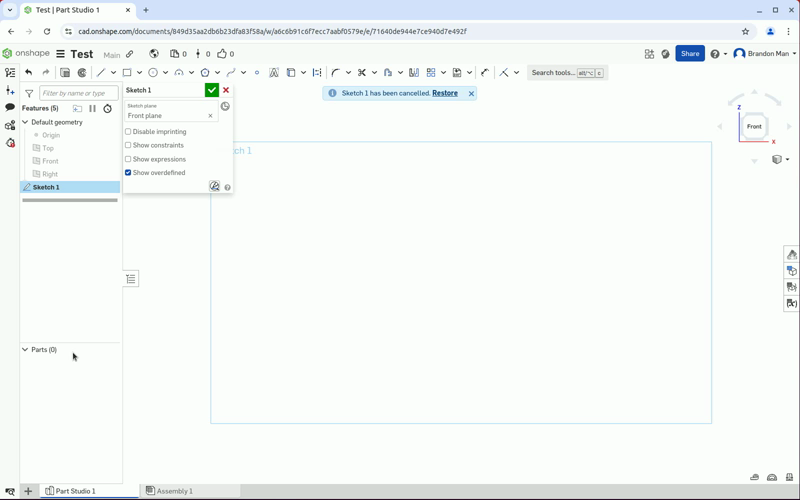
key(y)
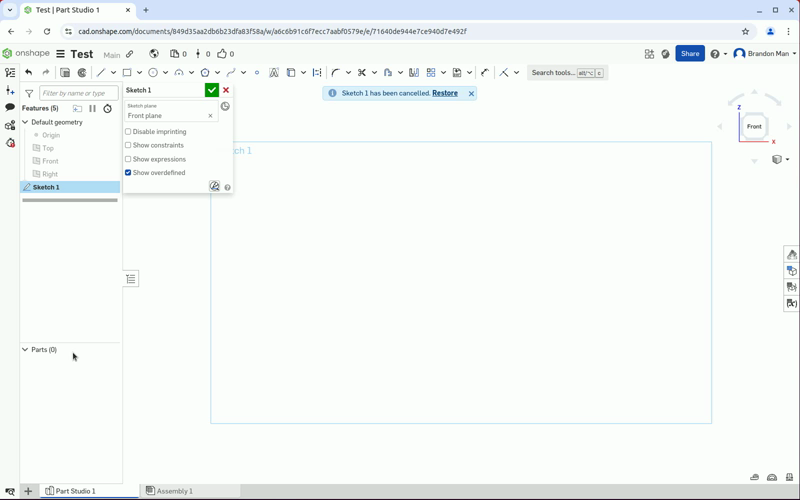
key(l)
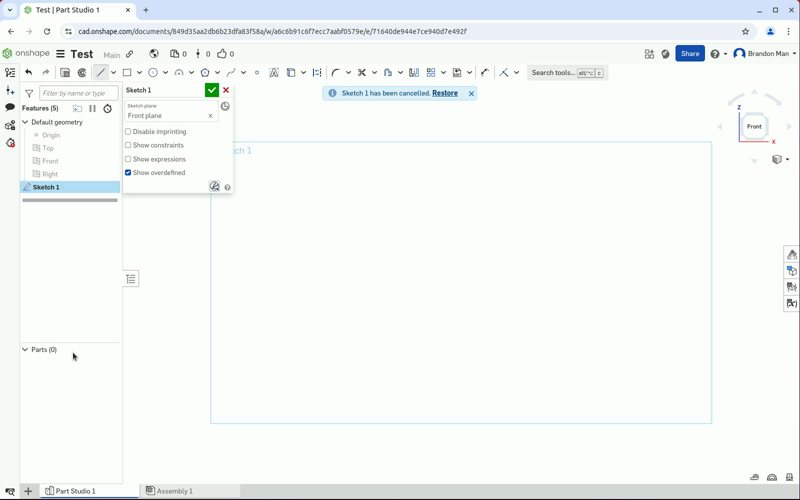
key_down(shift)
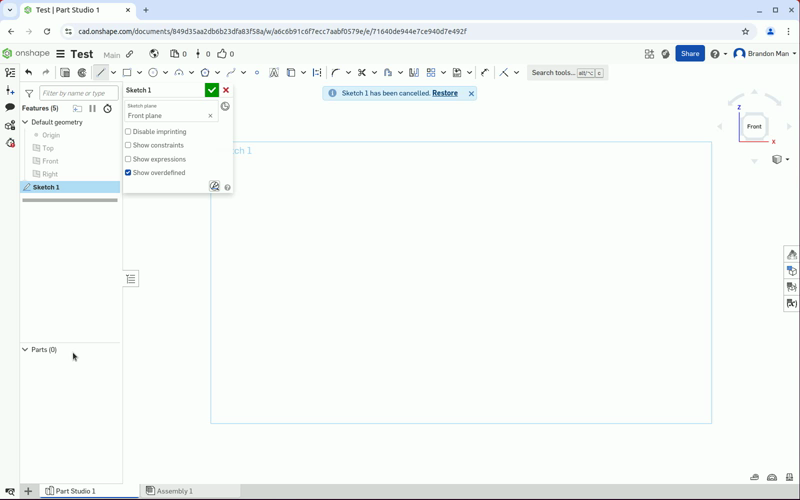
mouse_move(348, 292)
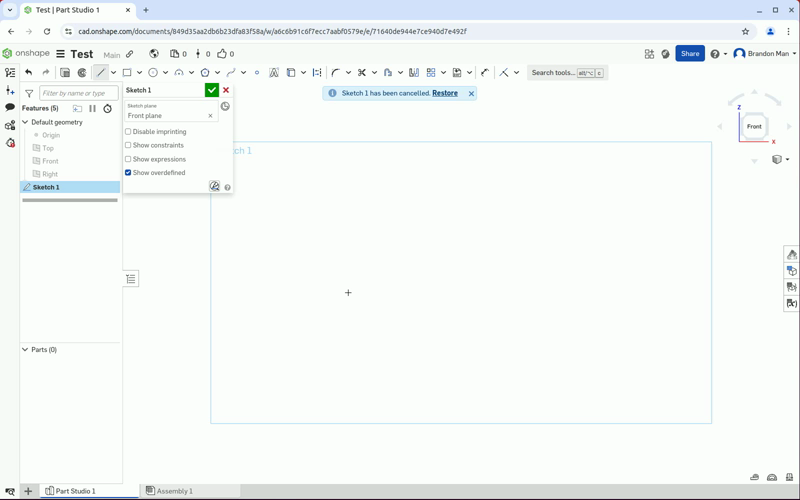
click(348, 292)
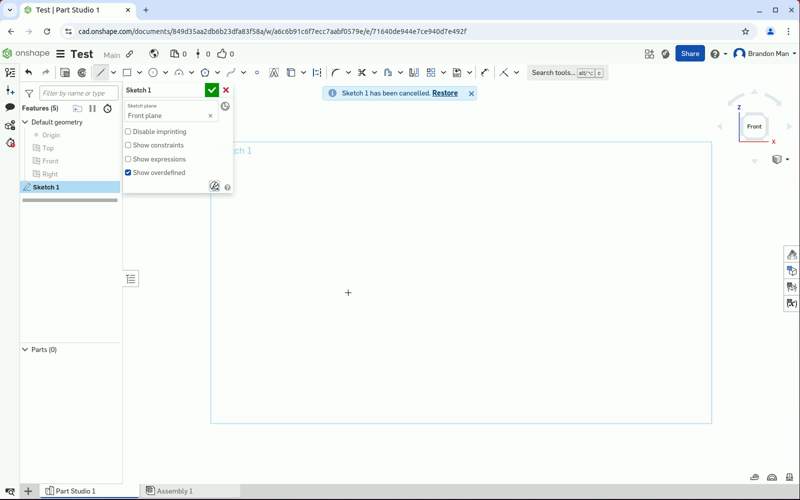
key_up(shift)
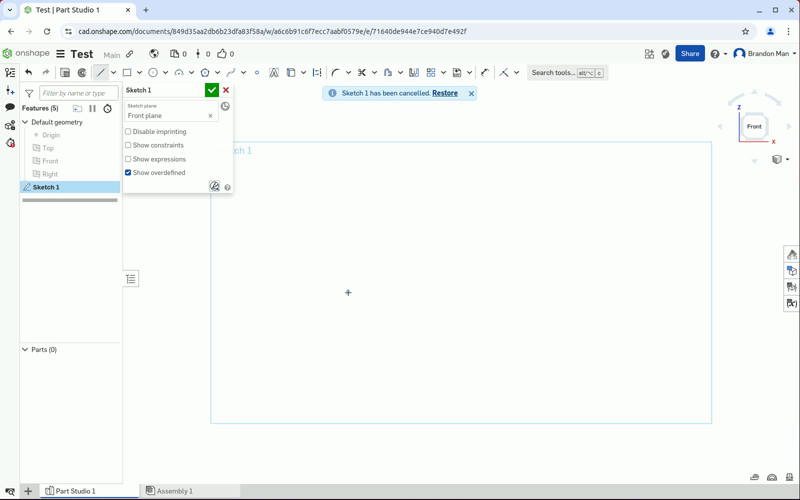
key_down(shift)
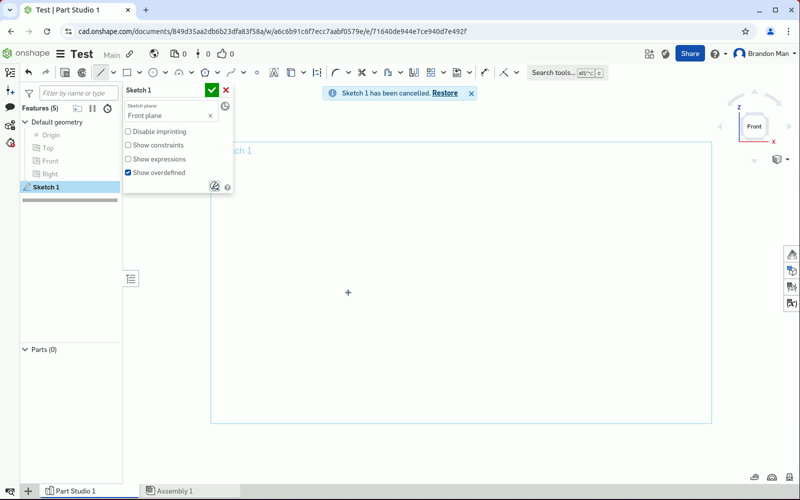
mouse_move(378, 292)
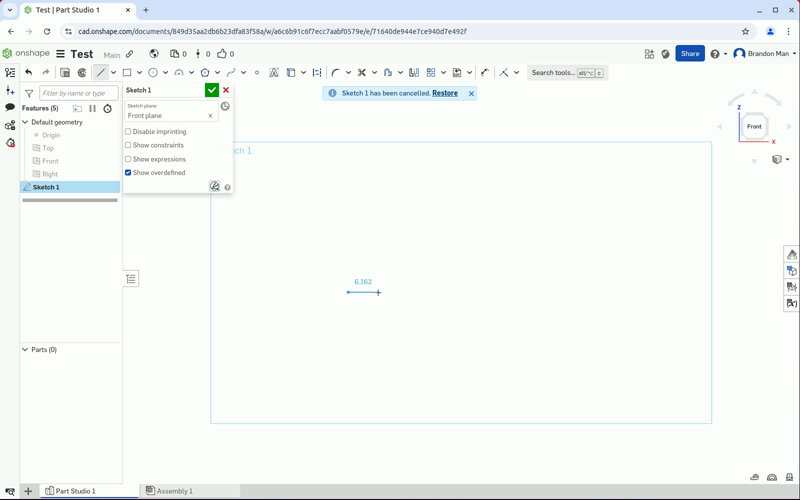
mouse_move(374, 292)
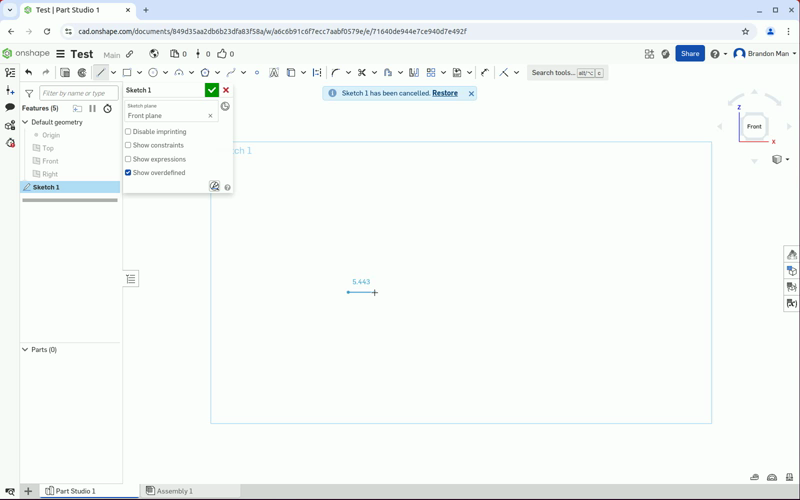
click(374, 292)
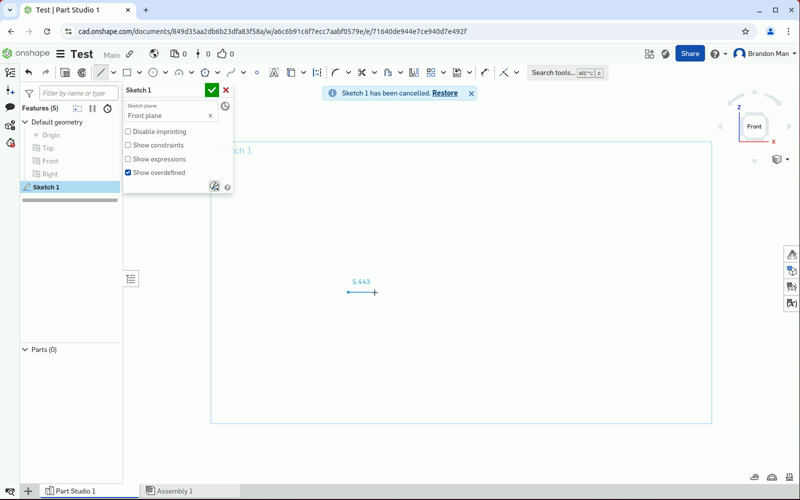
key_up(shift)
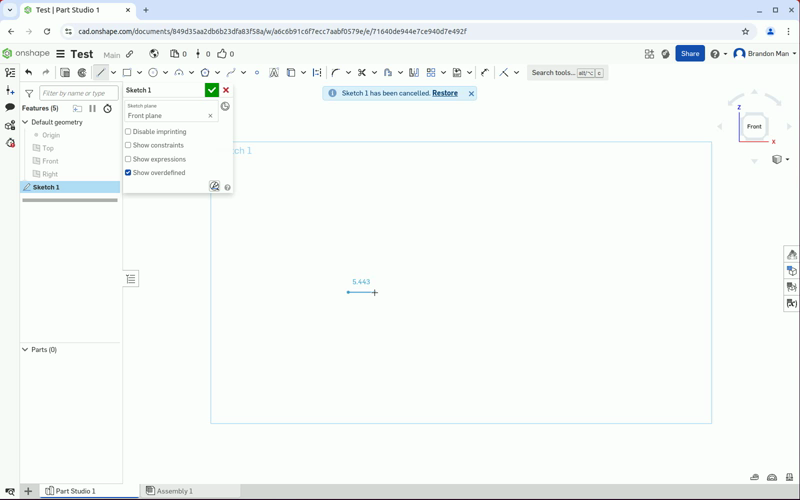
key_down(shift)
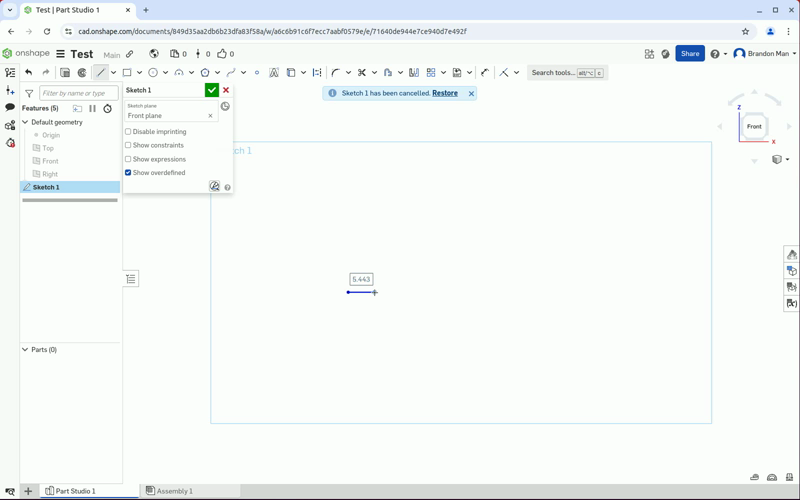
mouse_move(404, 292)
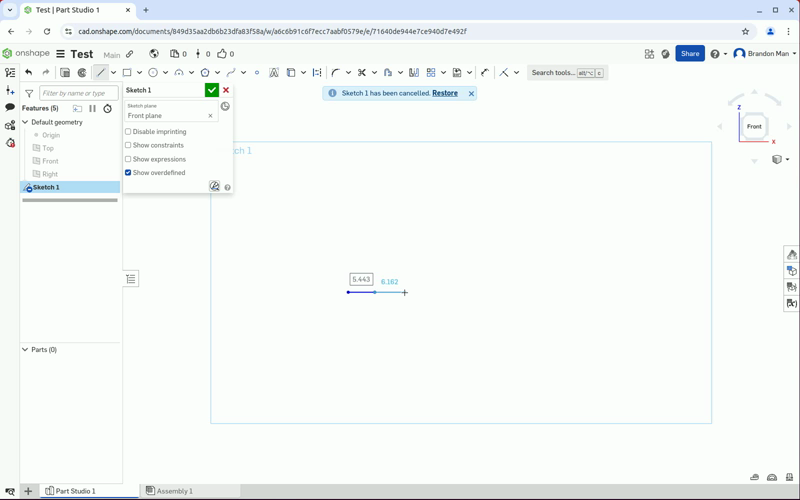
mouse_move(374, 264)
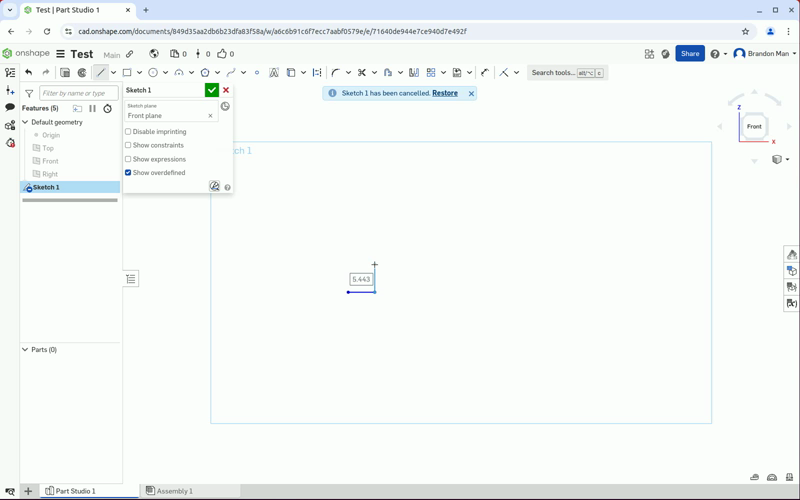
click(374, 264)
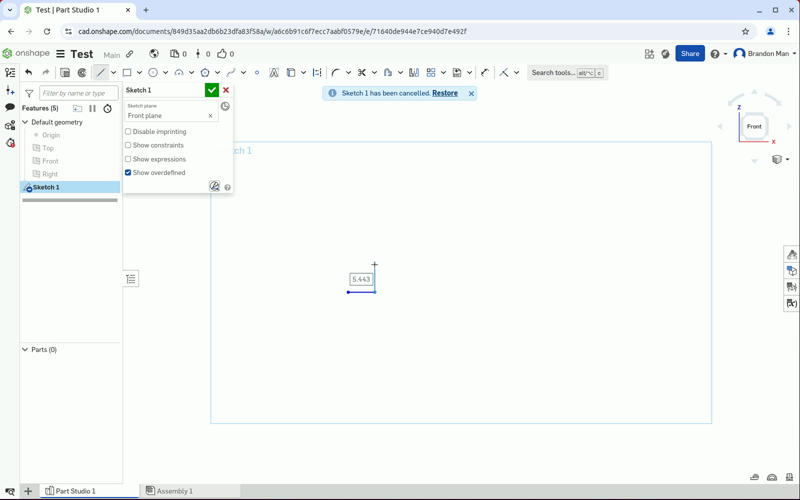
key_up(shift)
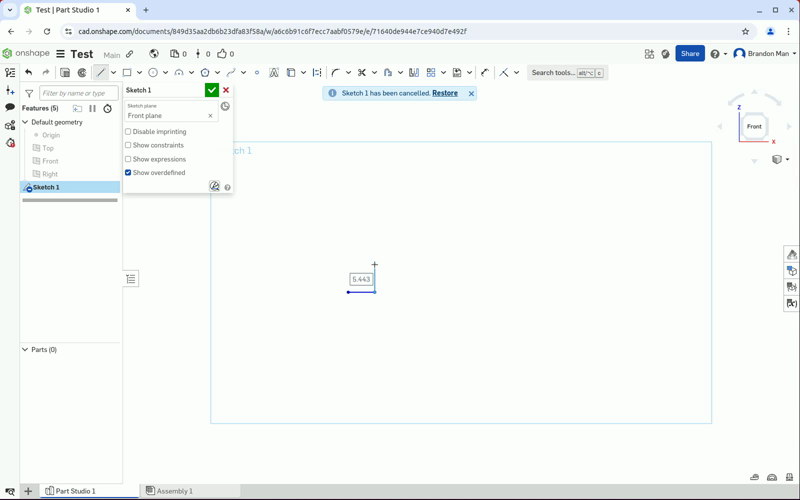
key_down(shift)
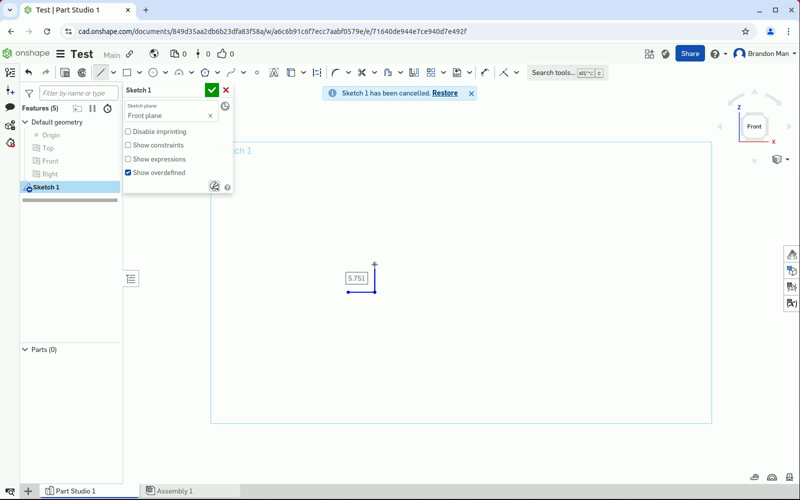
mouse_move(404, 264)
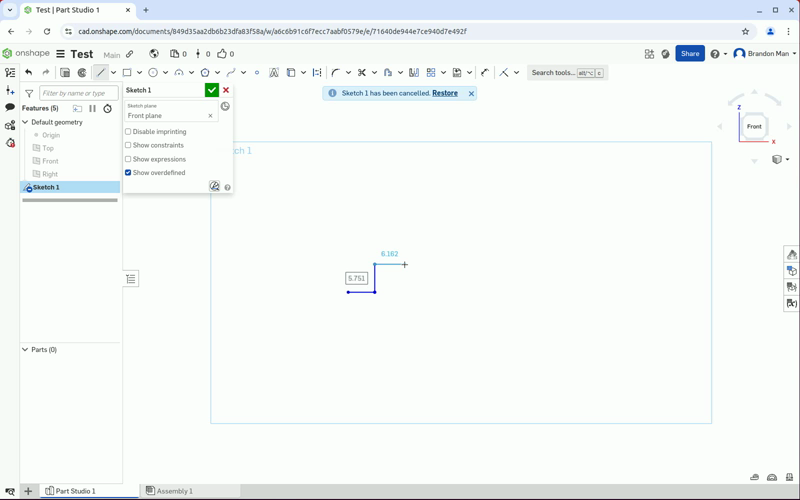
mouse_move(348, 264)
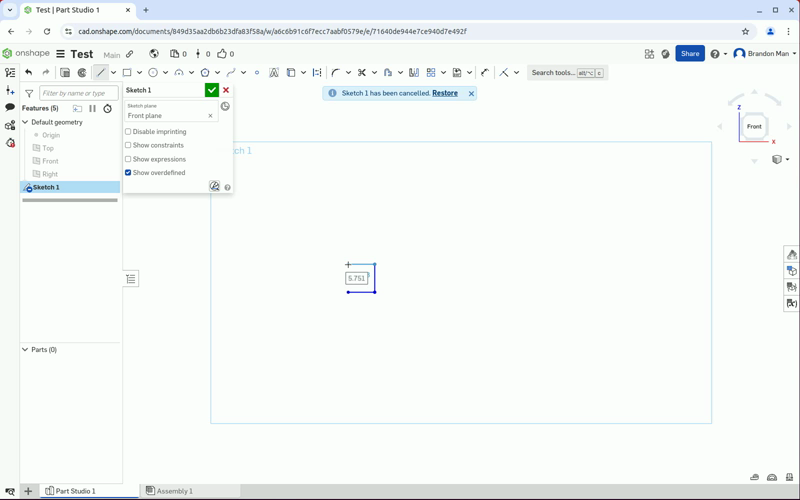
click(348, 264)
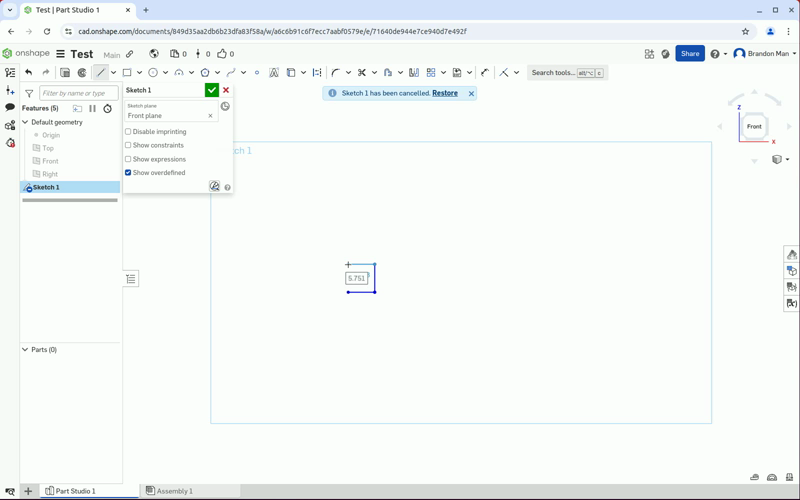
key_up(shift)
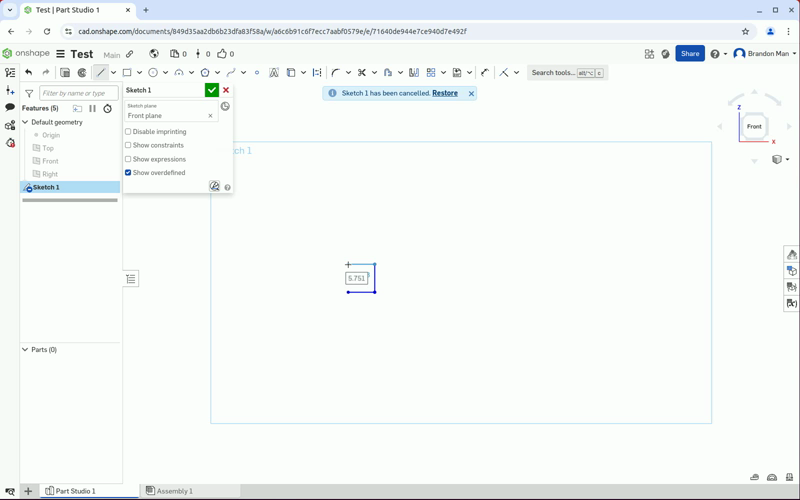
mouse_move(378, 264)
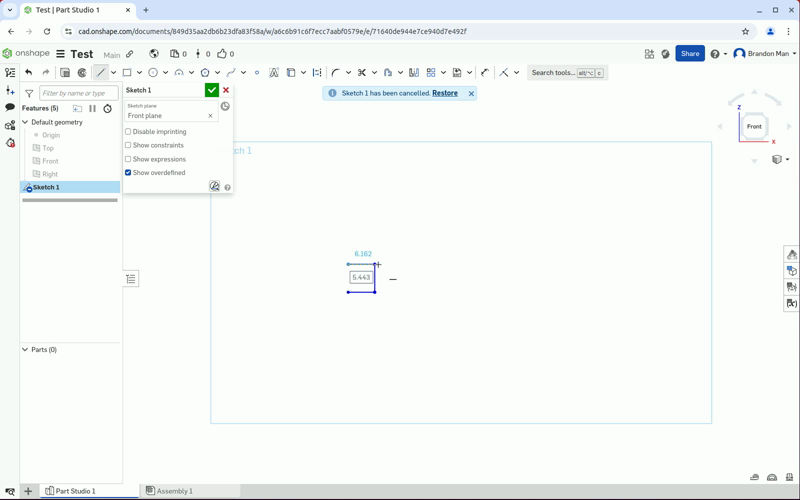
key_down(shift)
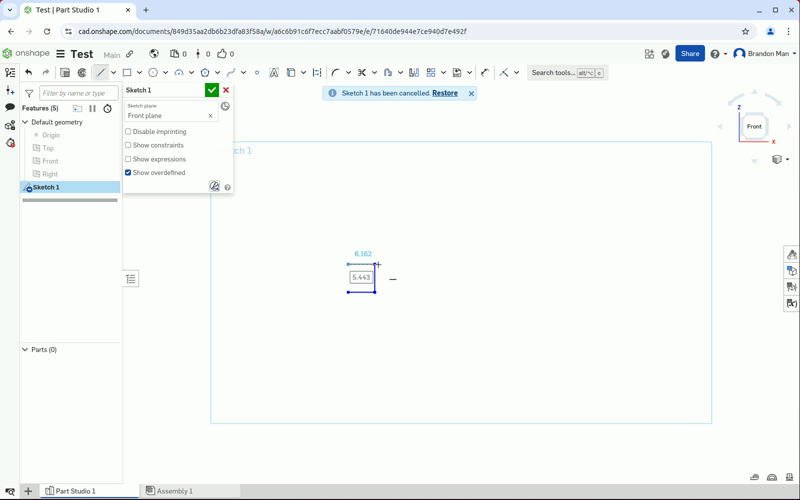
mouse_move(348, 292)
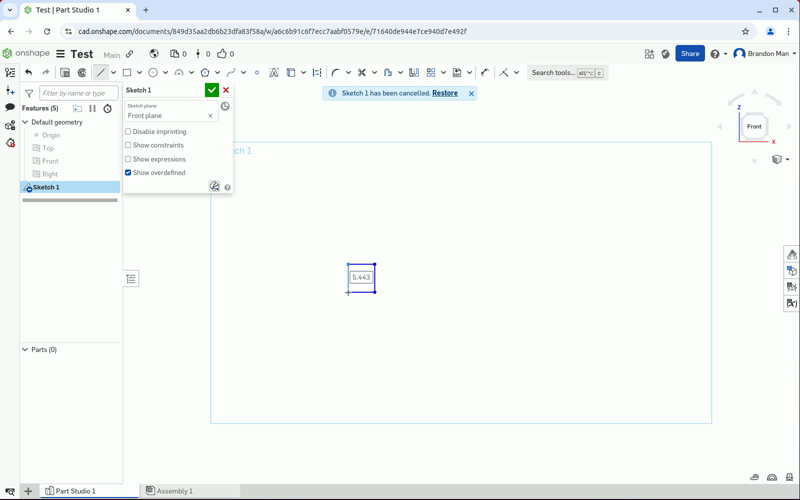
key_up(shift)
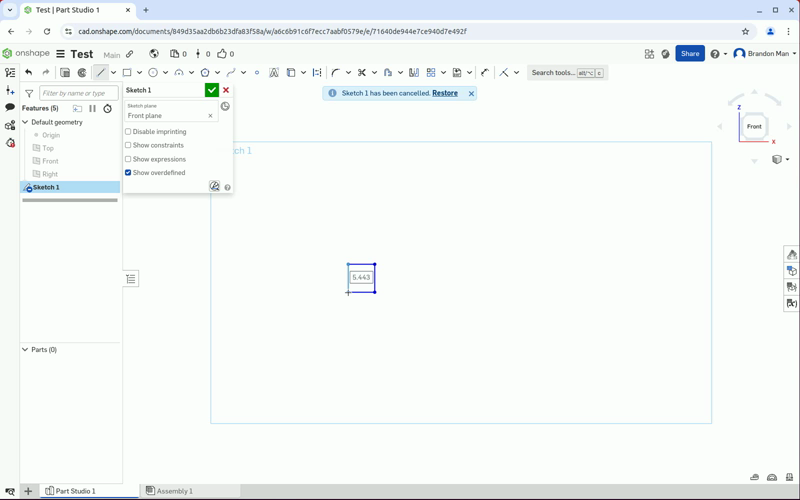
click(348, 292)
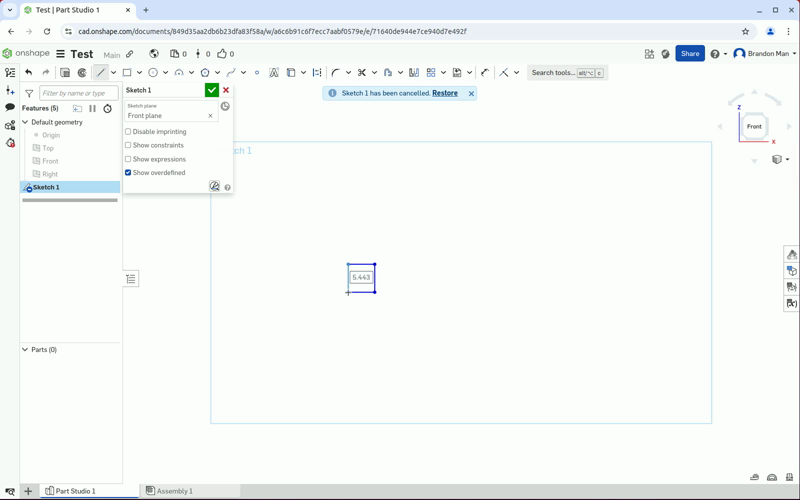
key(esc)
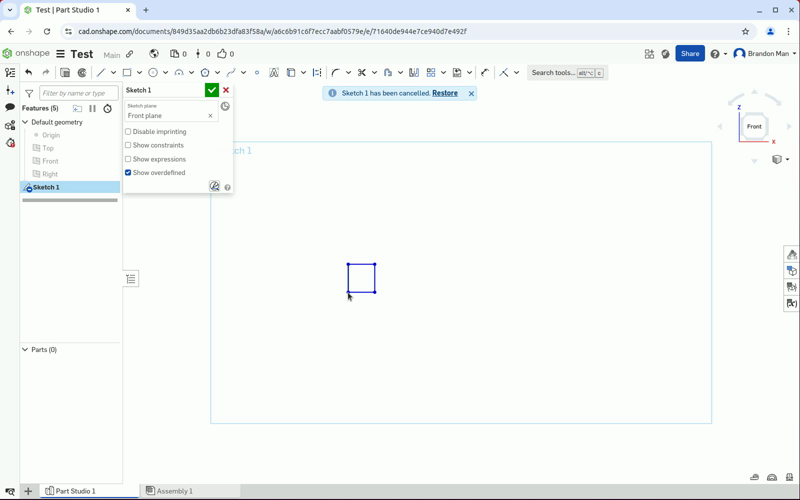
mouse_move(359, 279)
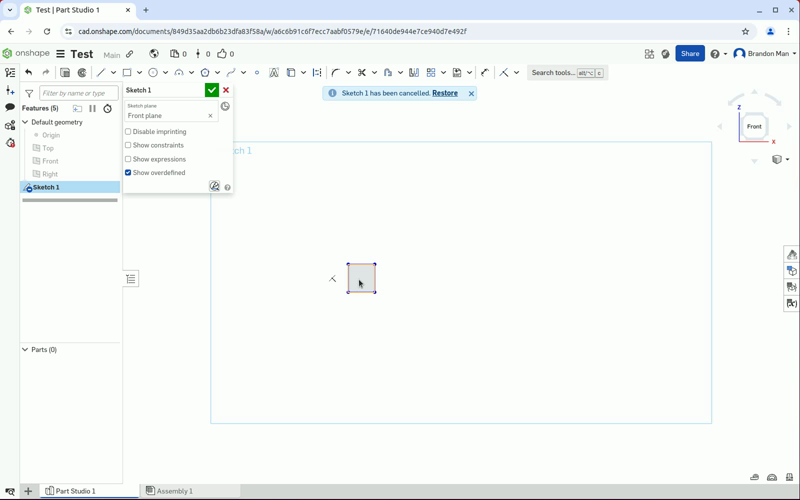
scroll(6)
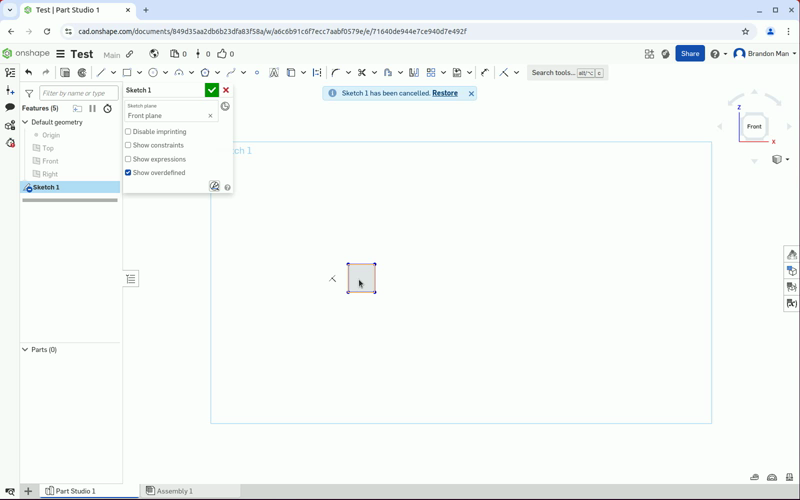
scroll(6)
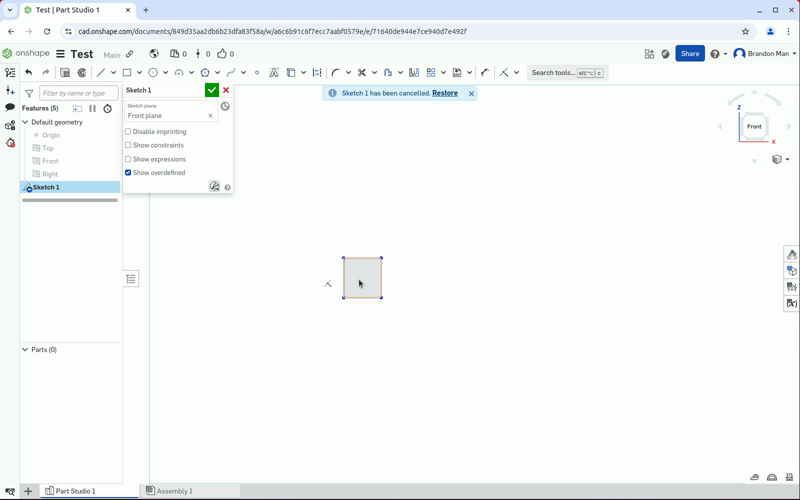
scroll(6)
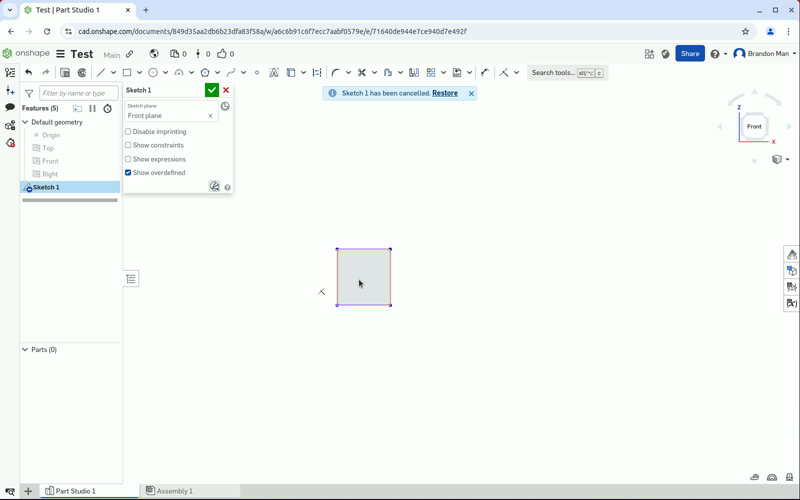
scroll(6)
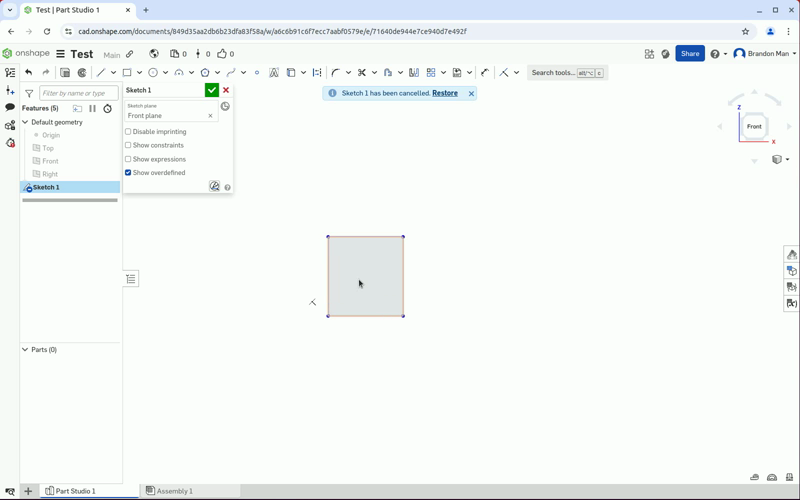
scroll(6)
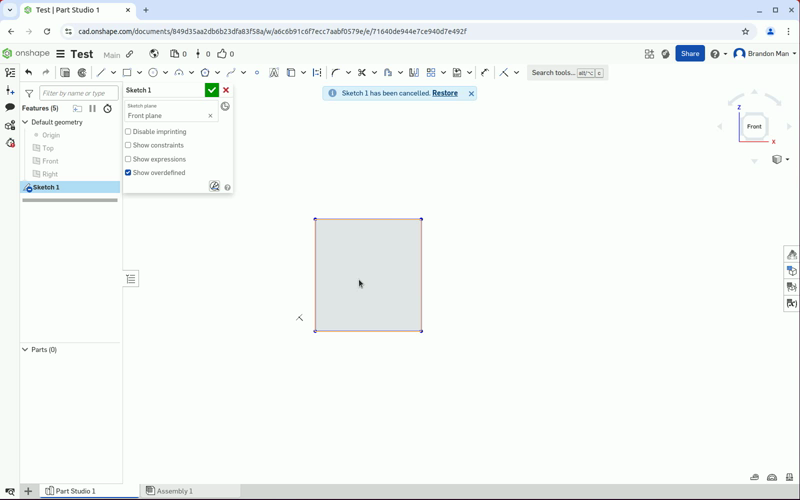
scroll(6)
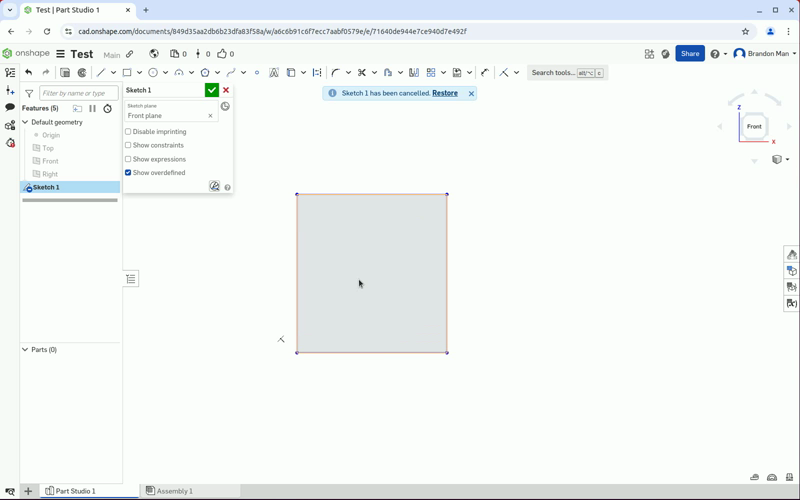
scroll(6)
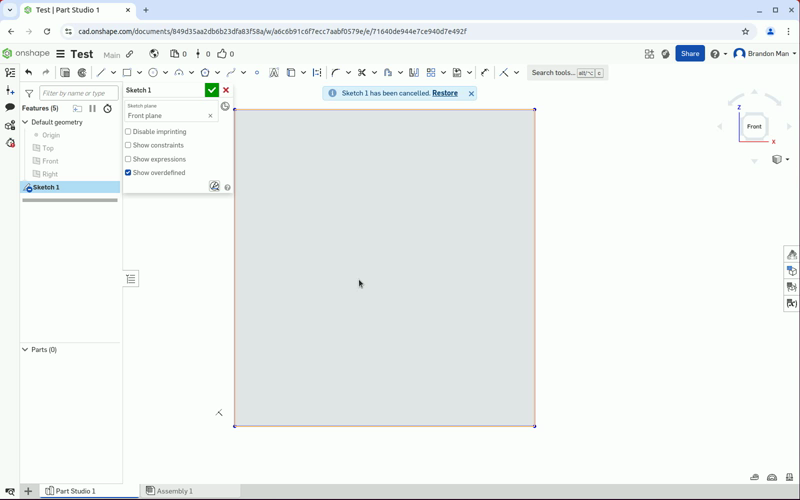
click(359, 279)
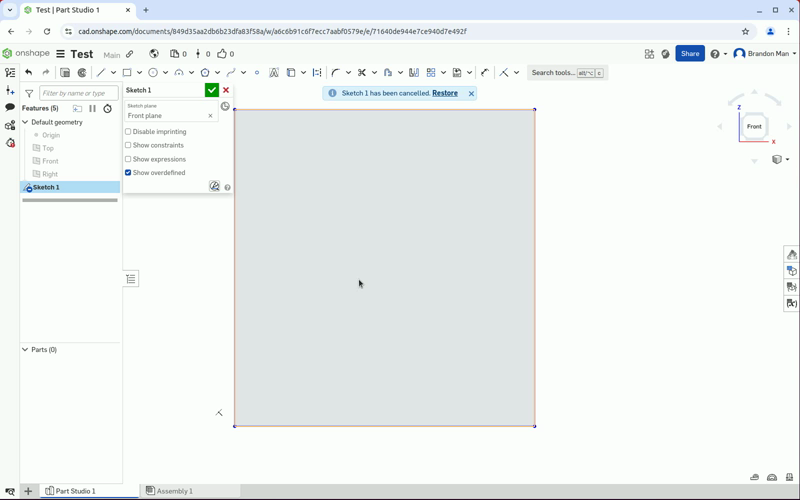
scroll(-6)
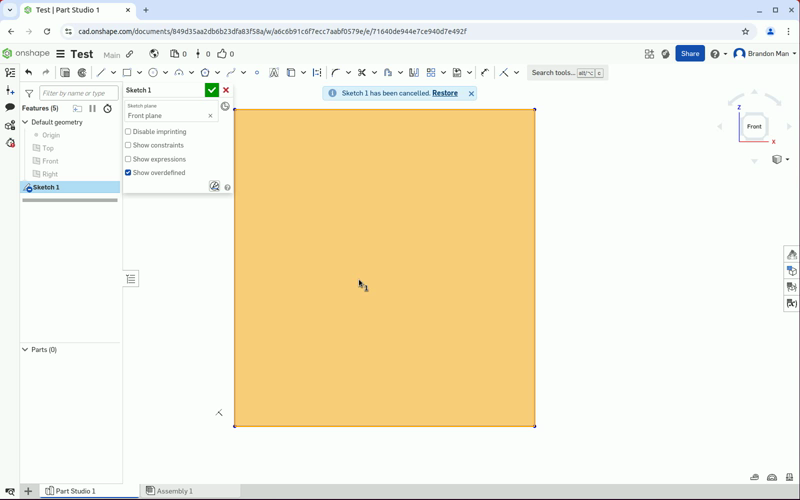
scroll(-6)
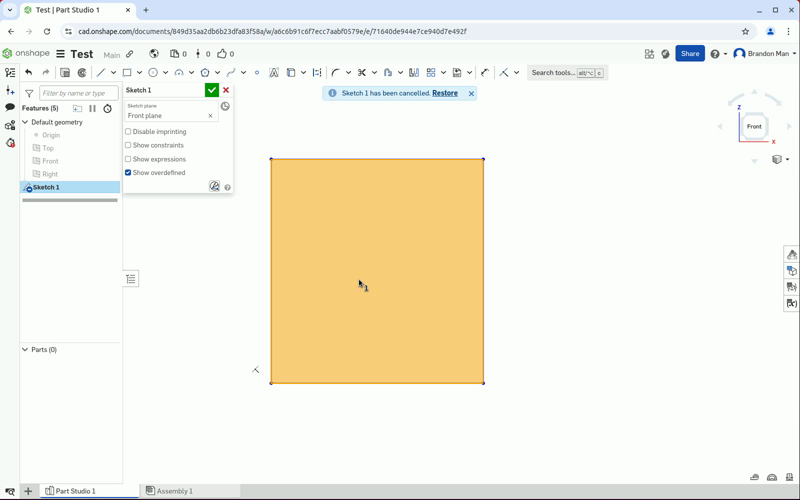
scroll(-6)
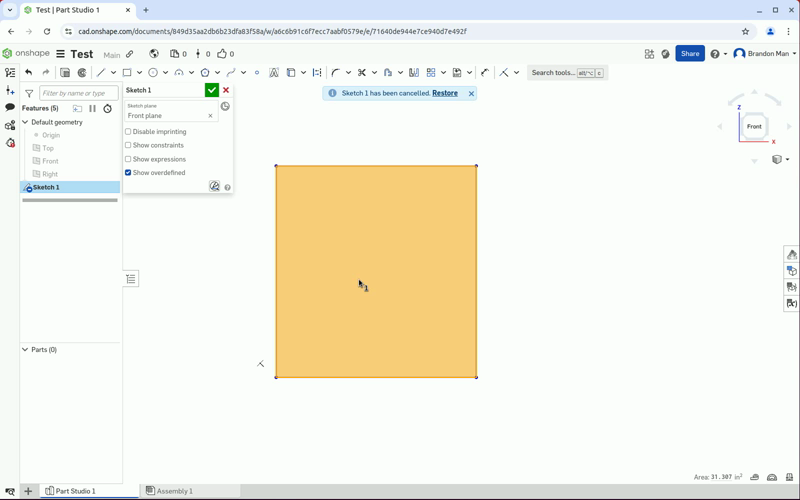
scroll(-6)
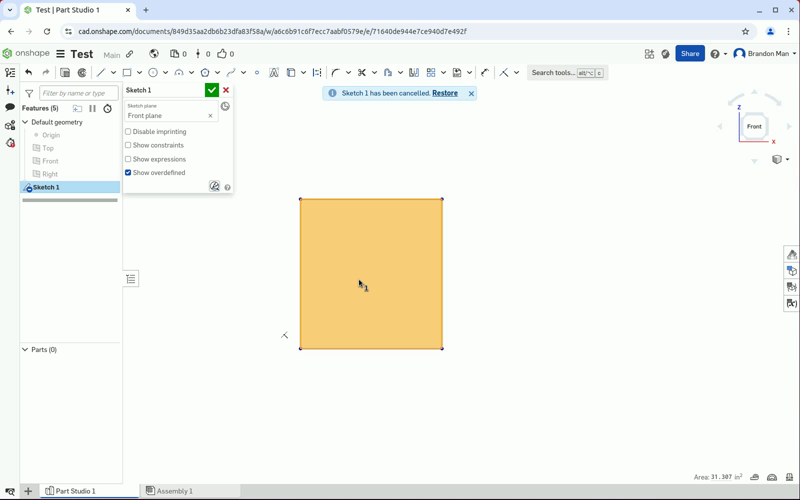
scroll(-6)
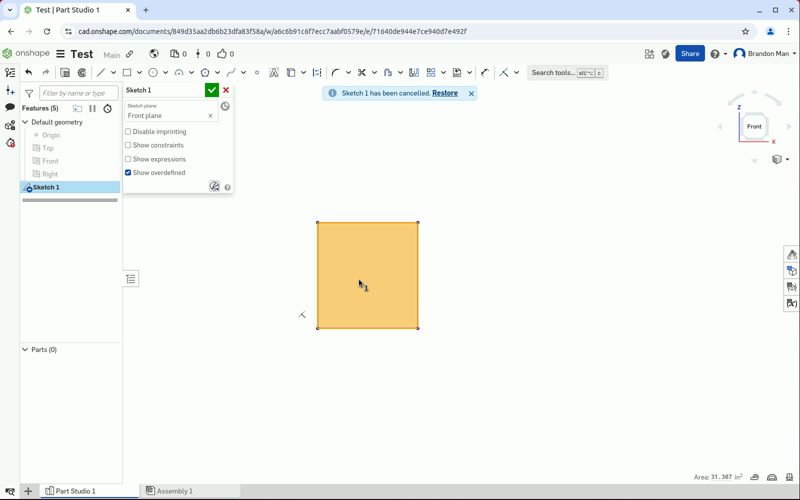
scroll(-6)
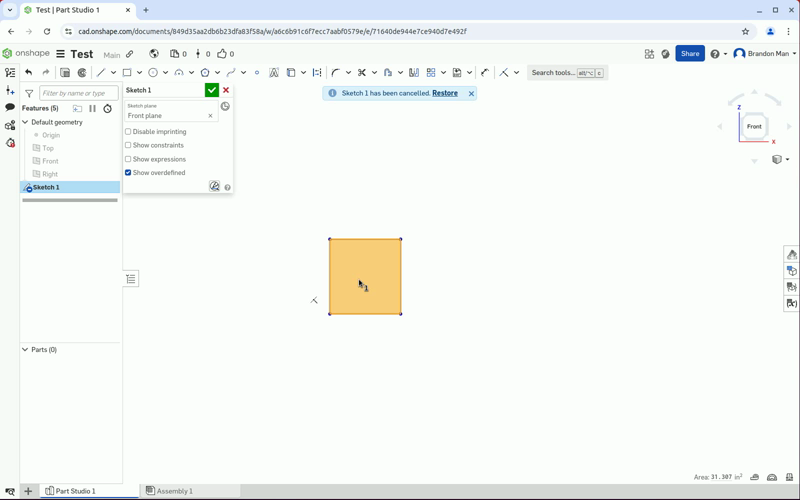
scroll(-6)
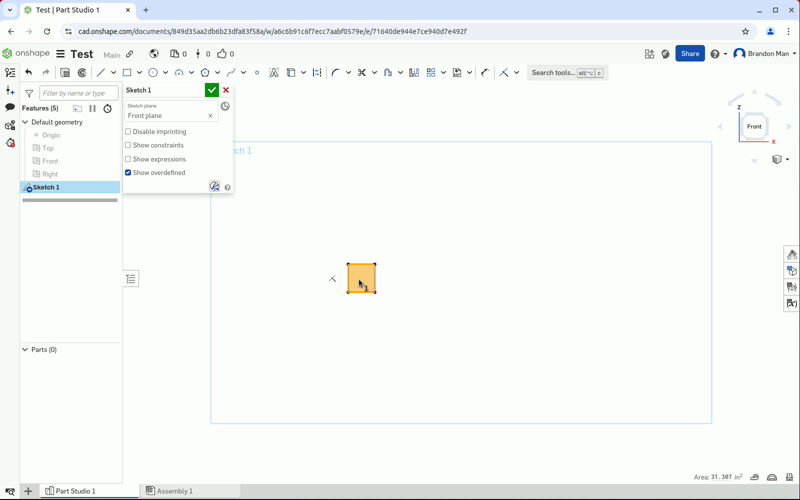
mouse_move(73, 352)
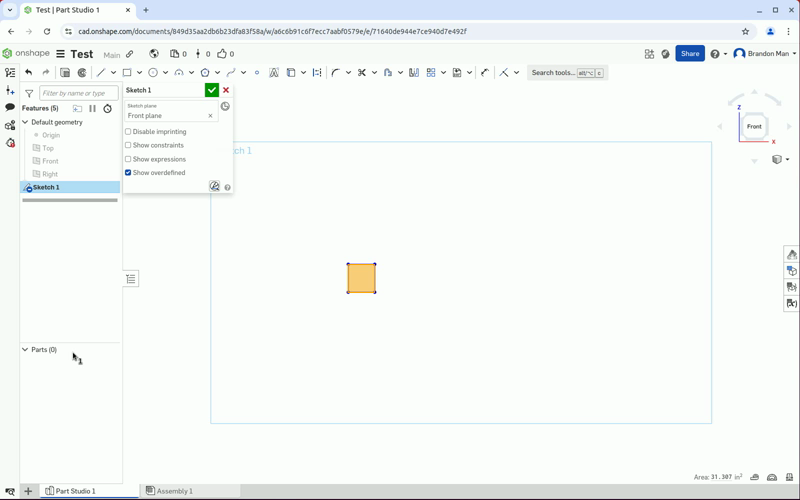
key(shift+y)
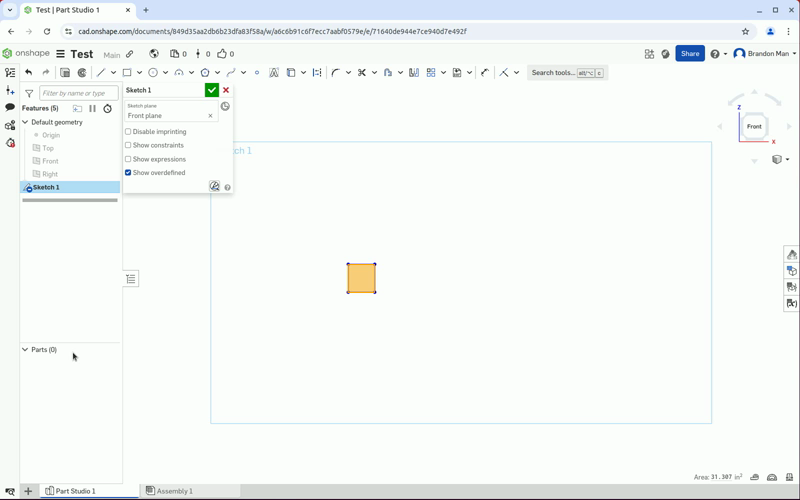
key(shift+e)
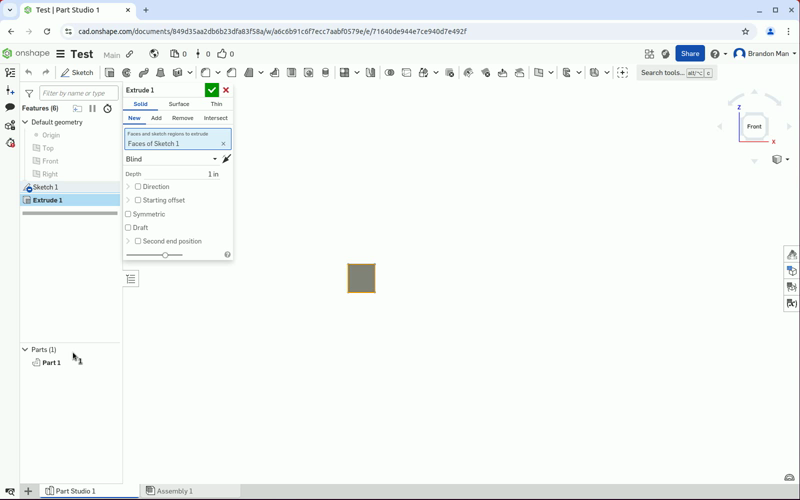
mouse_move(143, 106)
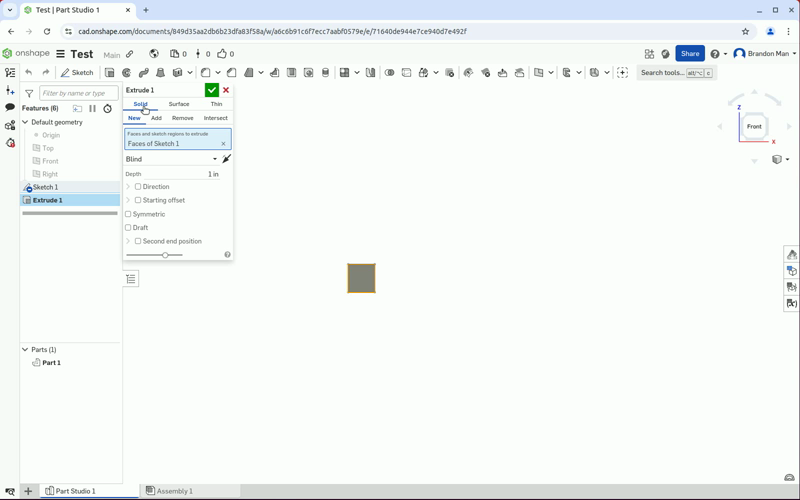
click(143, 106)
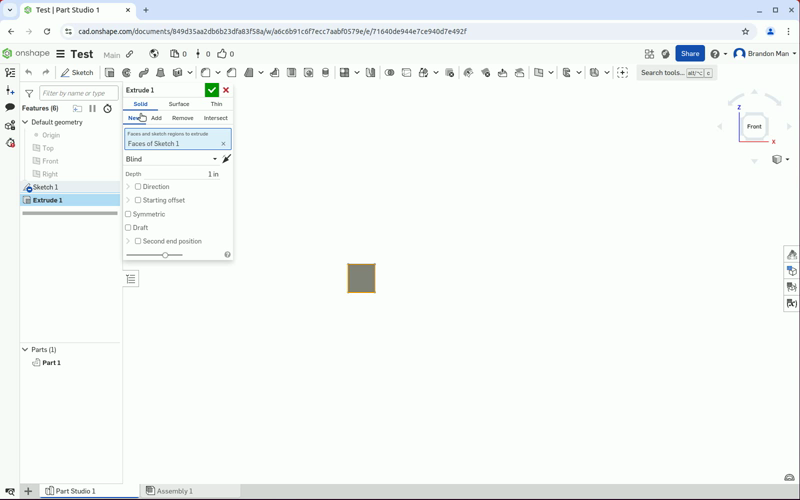
mouse_move(137, 120)
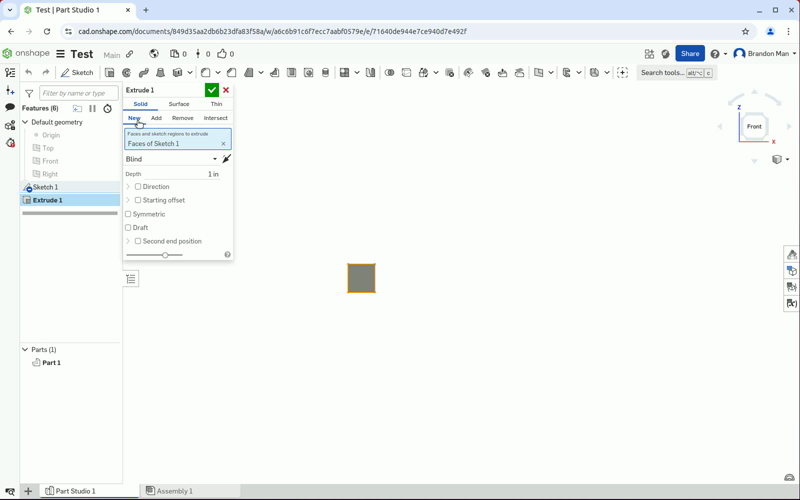
click(137, 120)
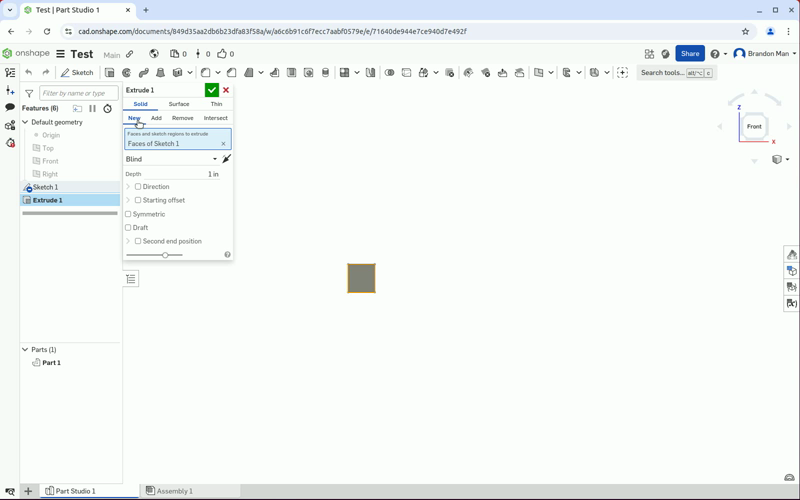
key(tab, 4)
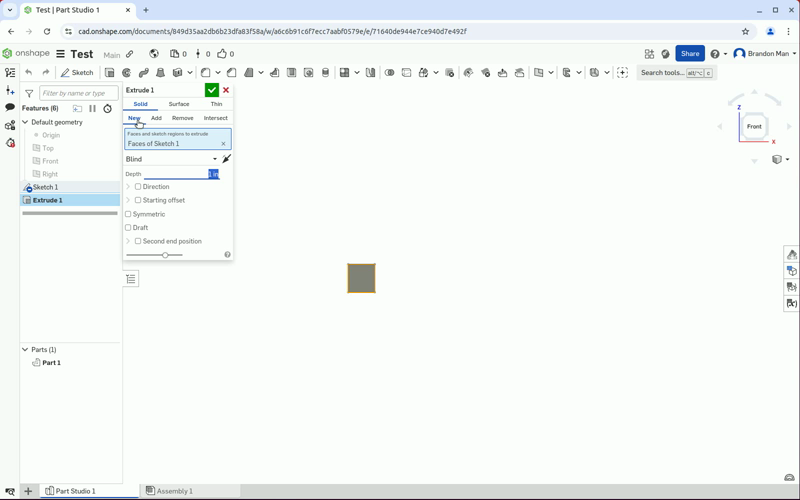
text(4.092)
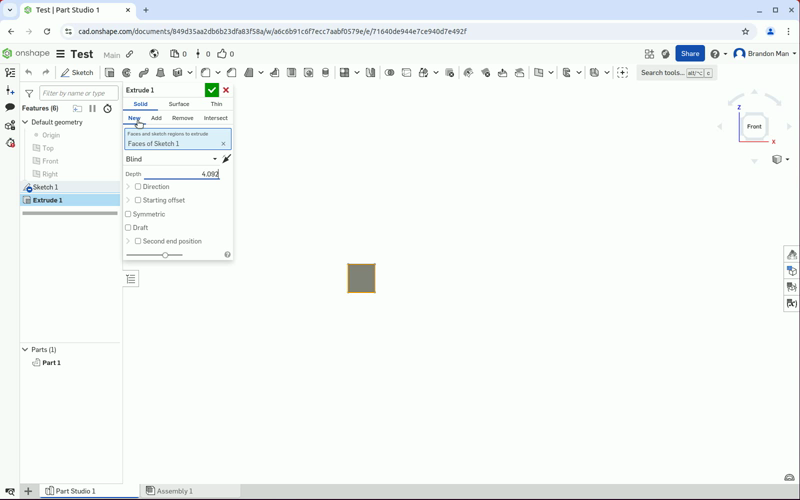
key(enter)
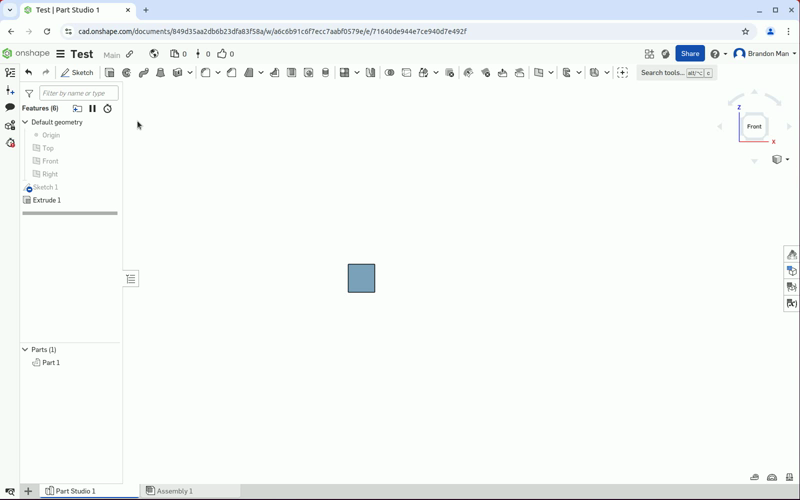
key(shift+h)
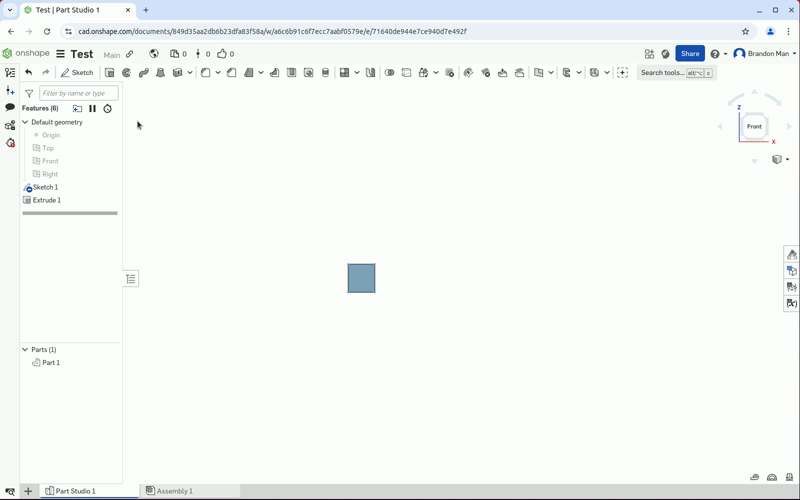
key(shift+h)
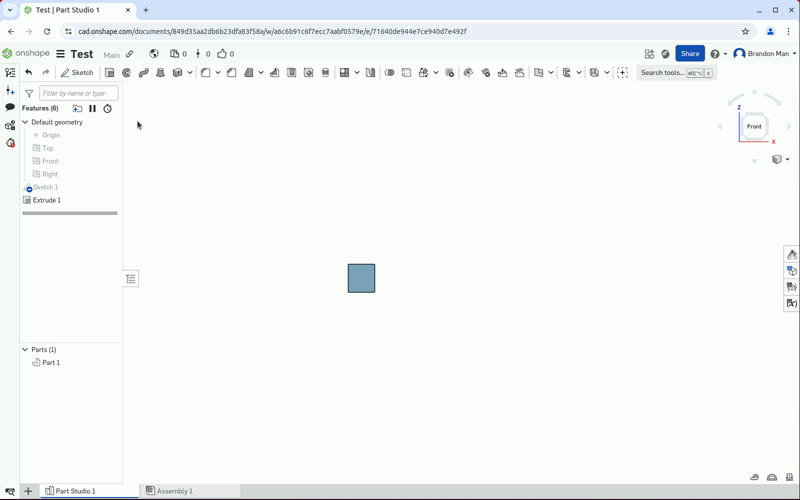
mouse_move(73, 189)
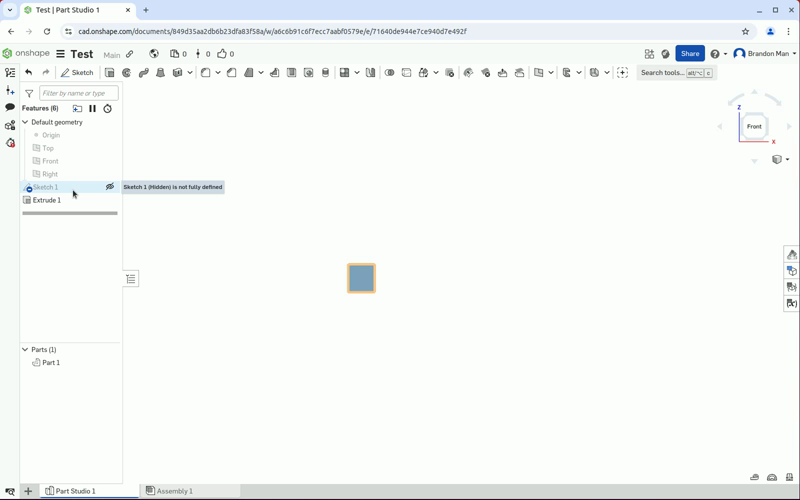
click(73, 189)
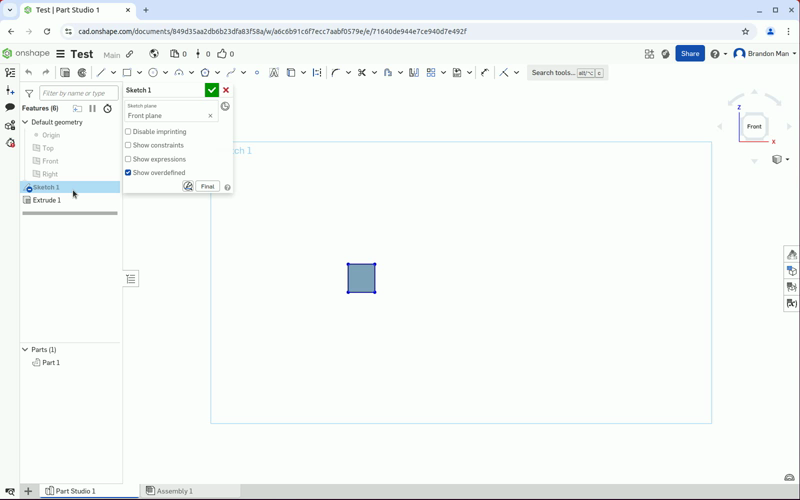
mouse_move(229, 92)
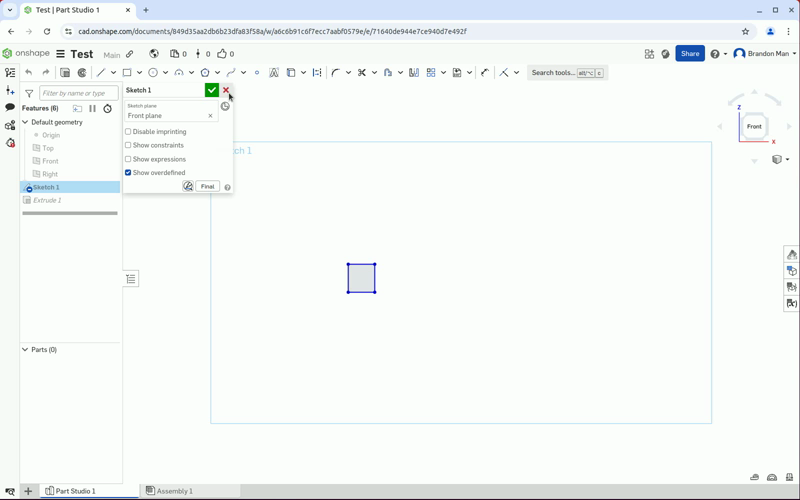
click(229, 92)
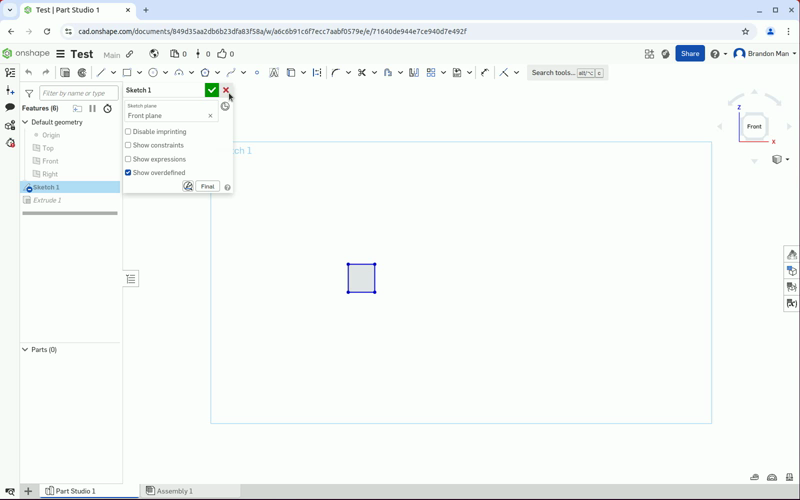
key(shift+s)
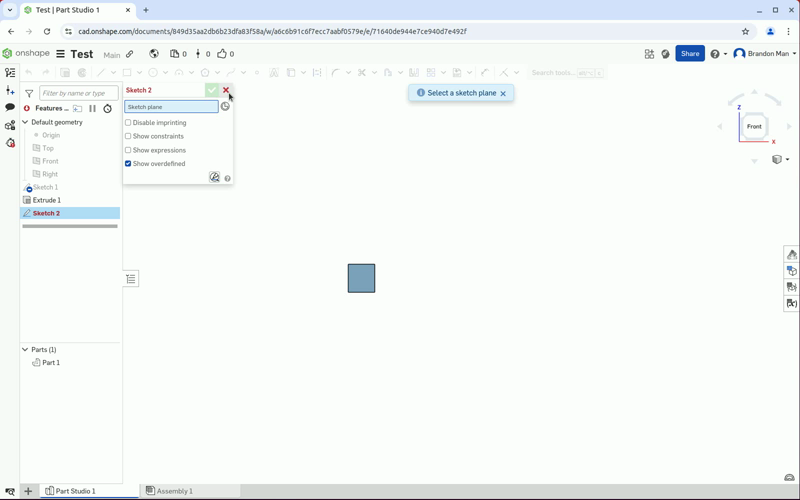
mouse_move(73, 163)
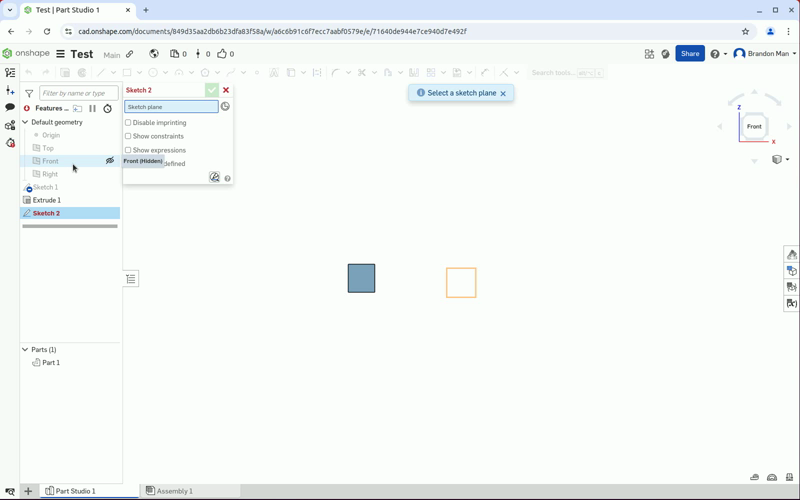
click(73, 163)
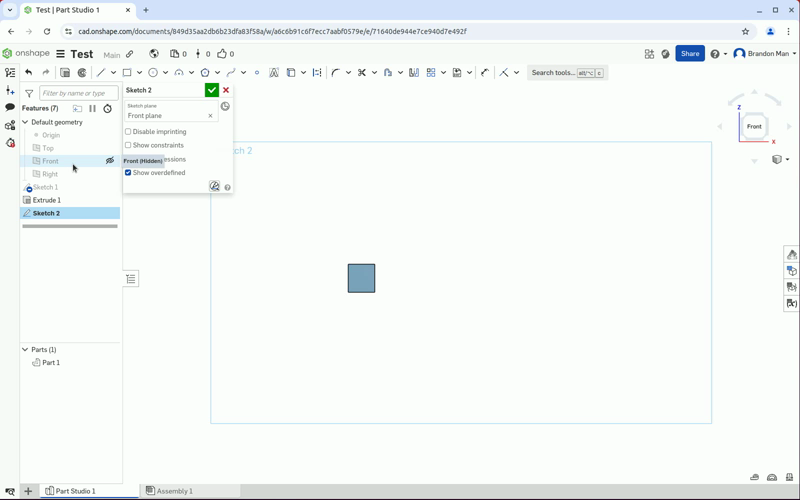
mouse_move(73, 352)
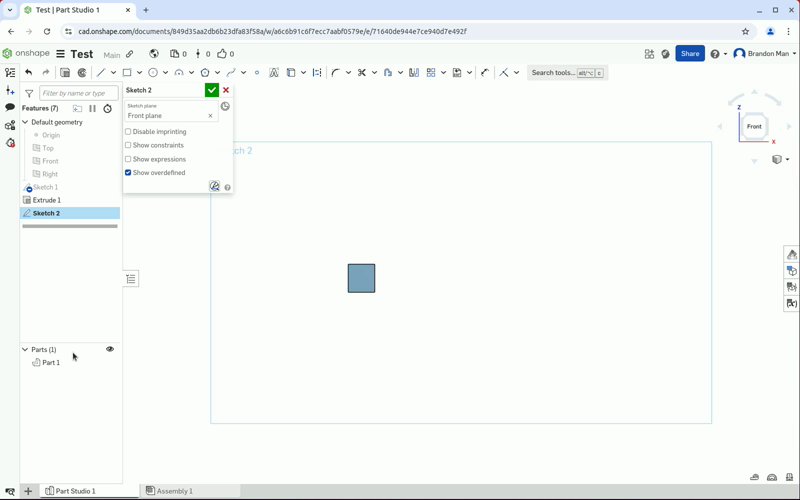
key(y)
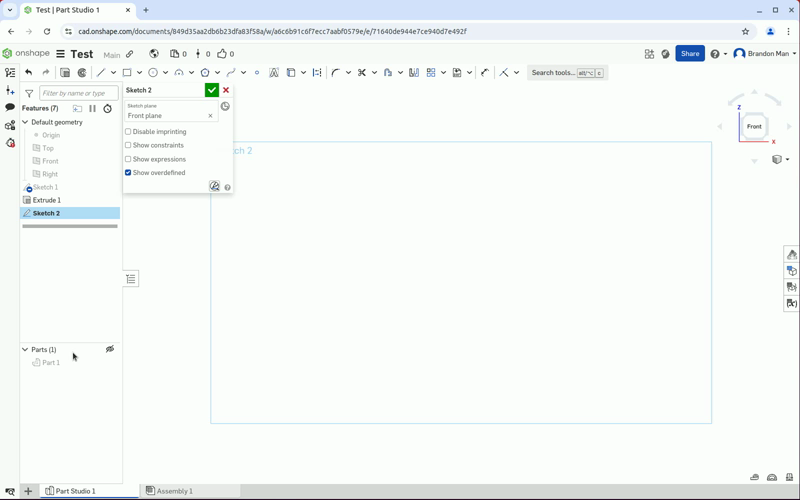
key(l)
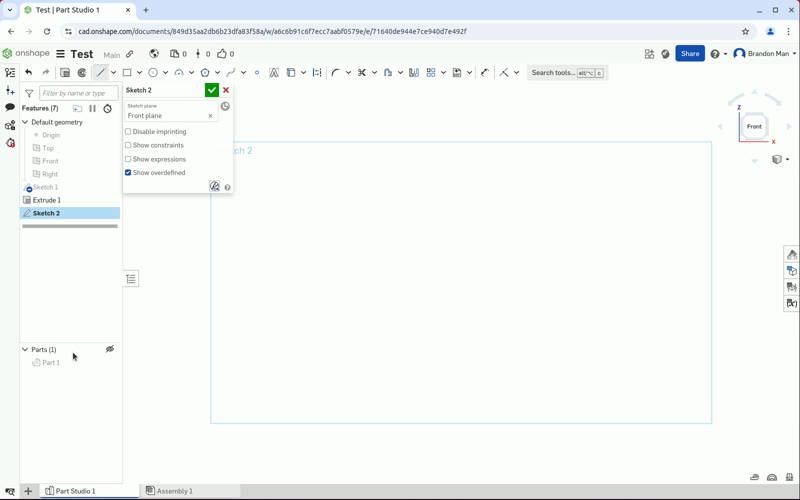
key_down(shift)
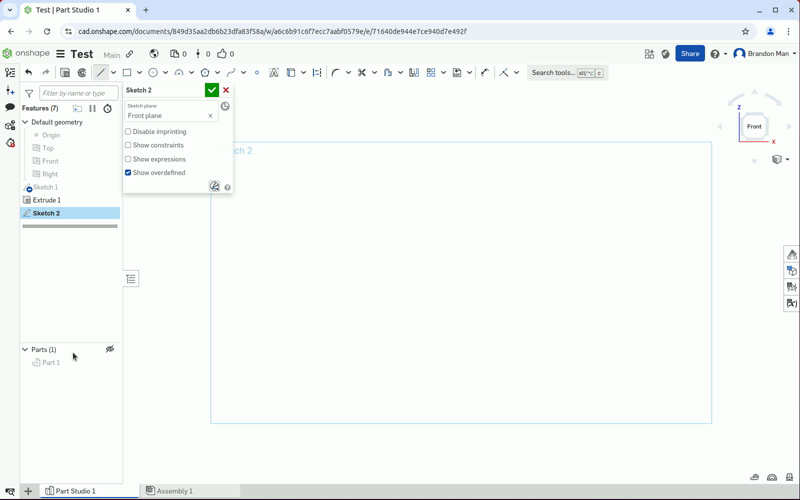
mouse_move(434, 291)
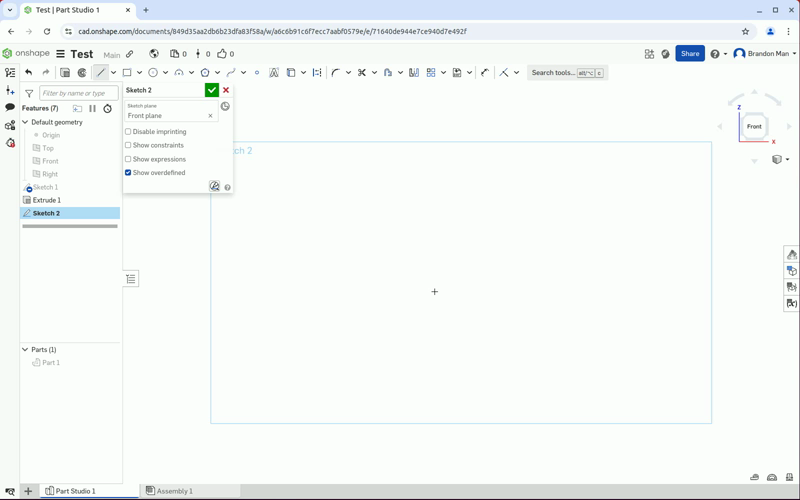
click(434, 291)
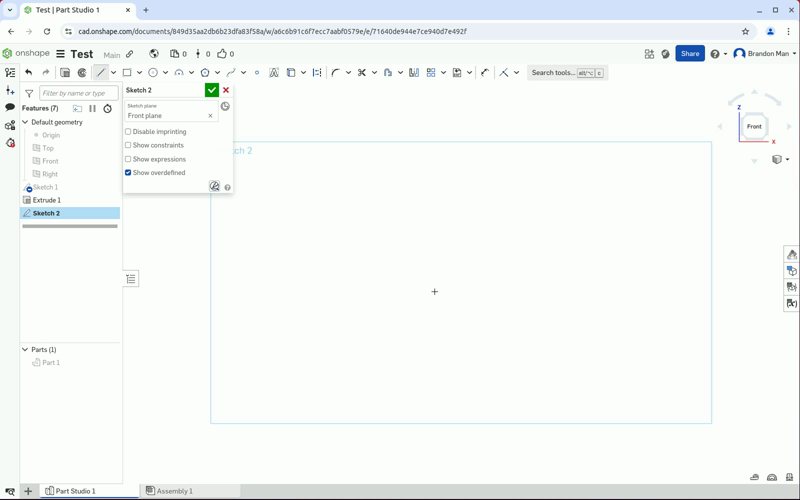
key_up(shift)
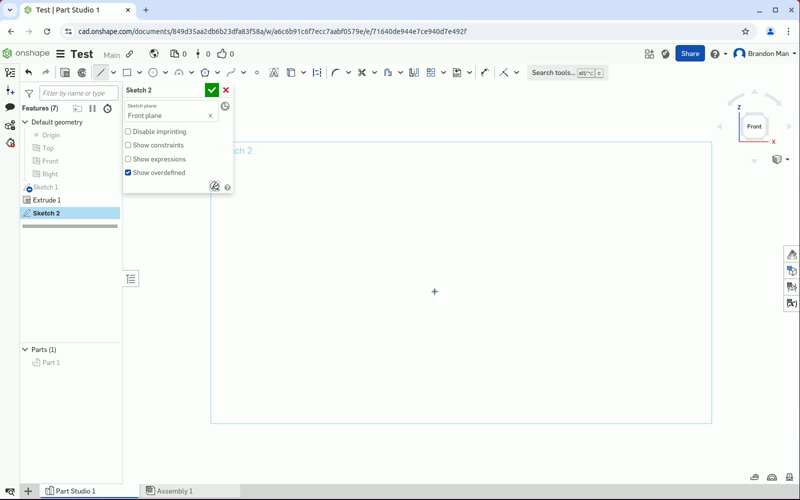
key_down(shift)
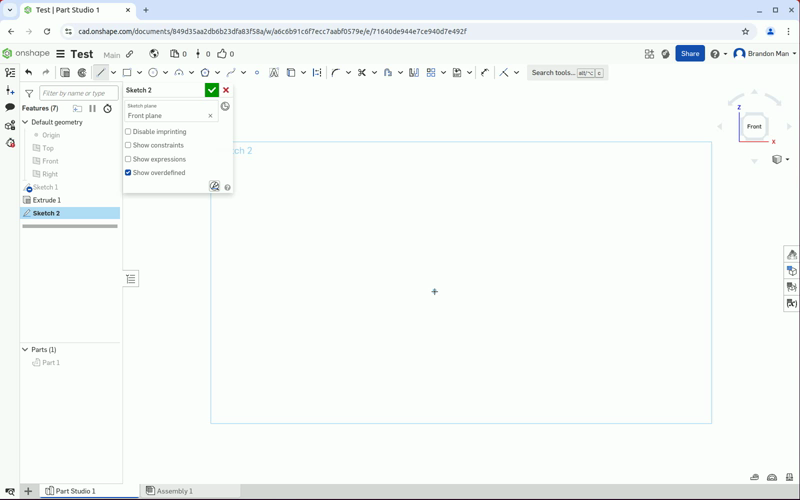
mouse_move(464, 291)
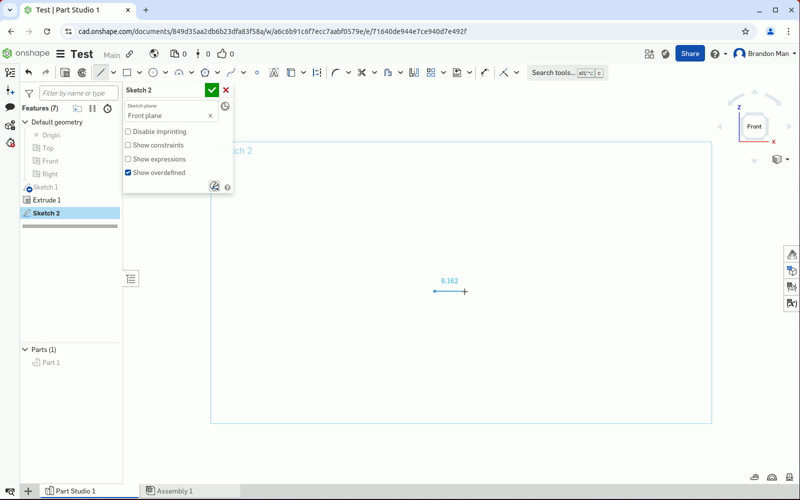
mouse_move(468, 291)
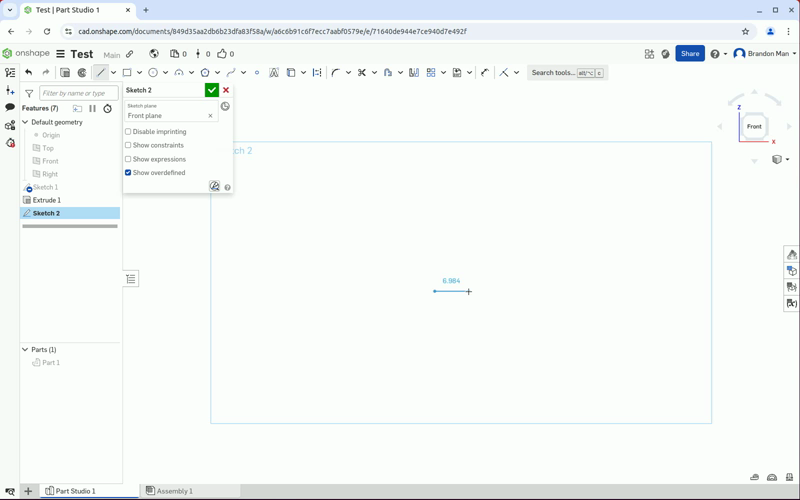
click(468, 291)
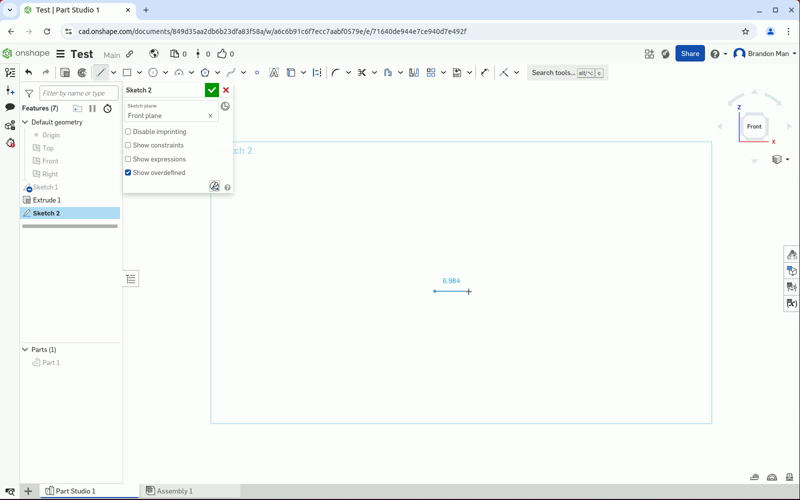
key_up(shift)
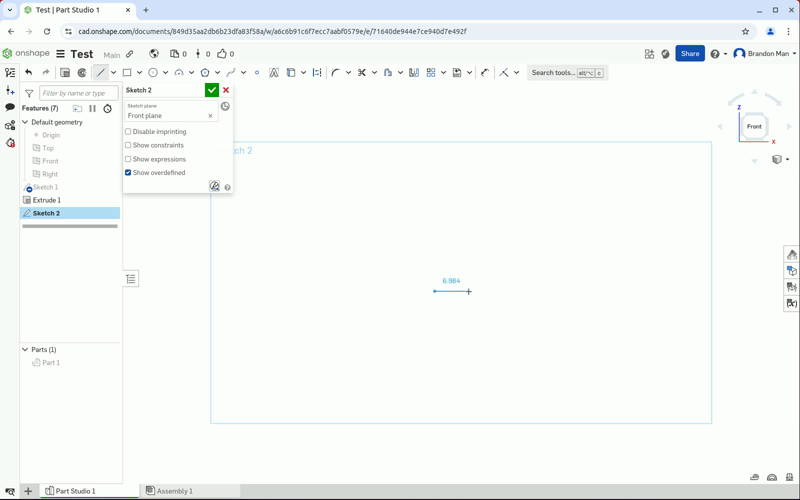
key_down(shift)
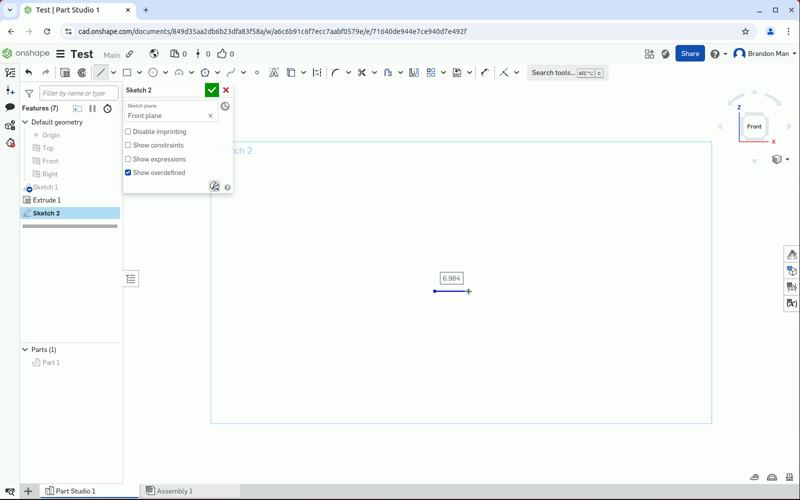
mouse_move(498, 291)
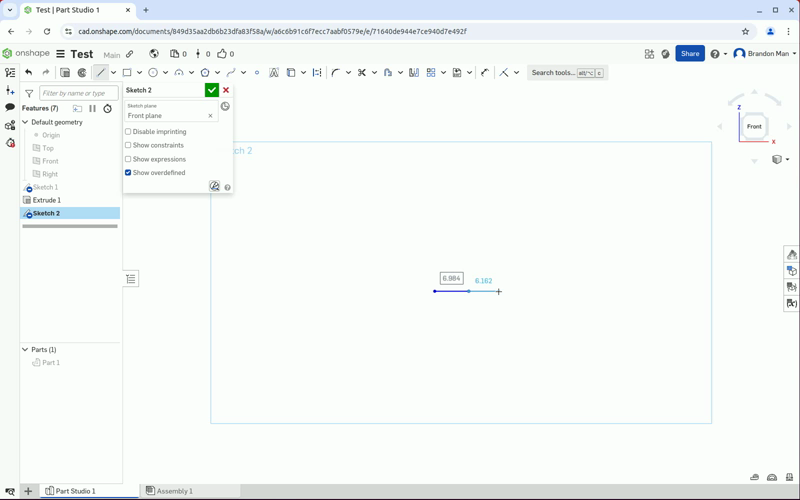
mouse_move(468, 251)
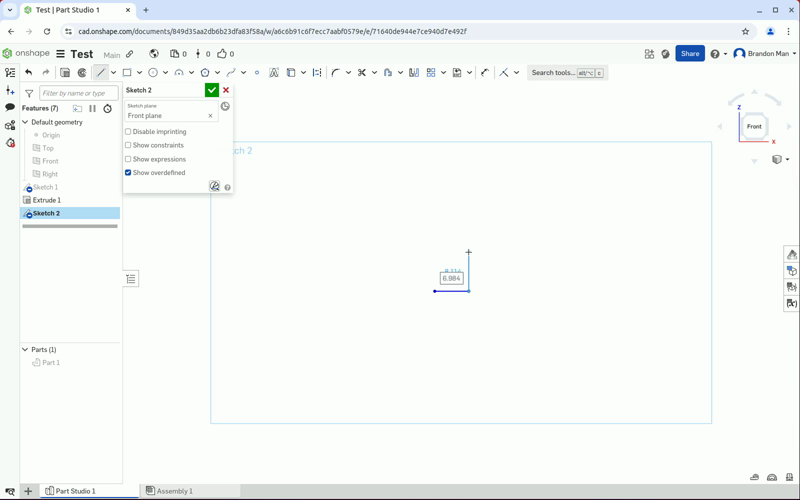
click(468, 251)
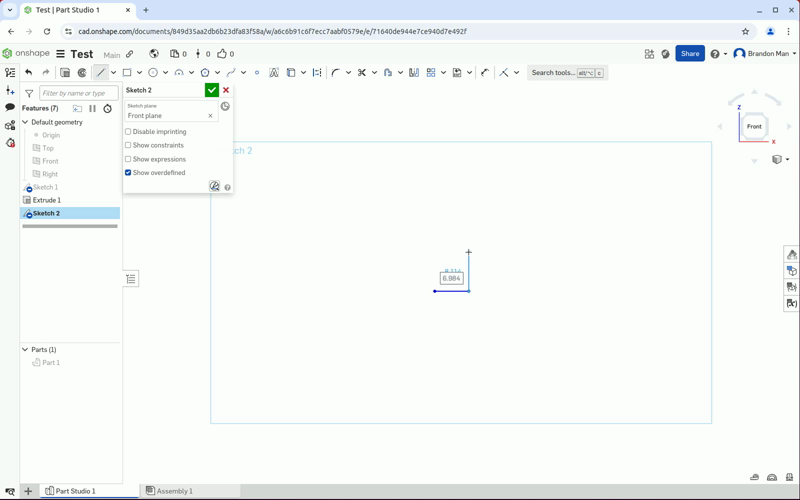
key_up(shift)
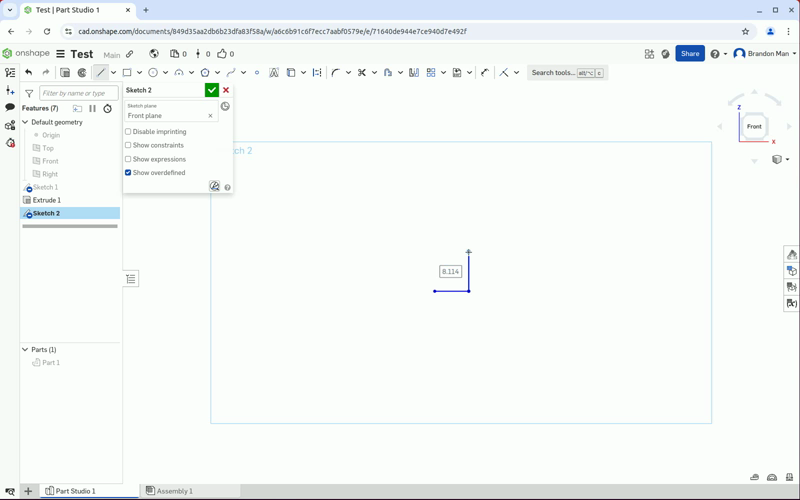
key_down(shift)
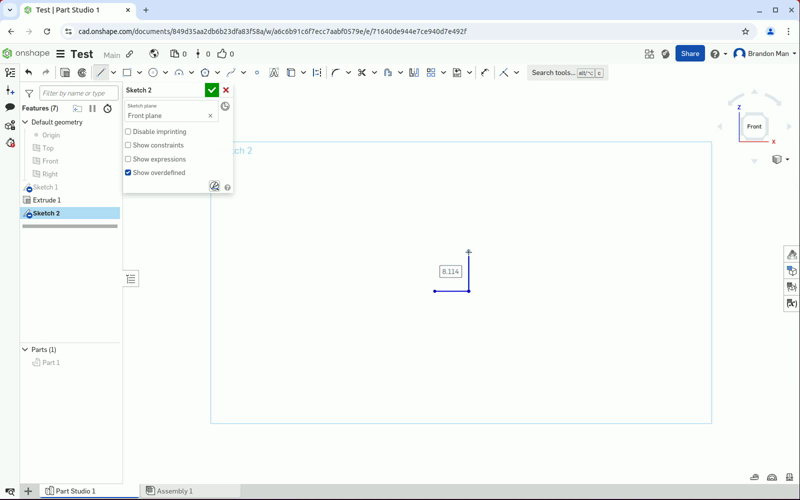
mouse_move(498, 251)
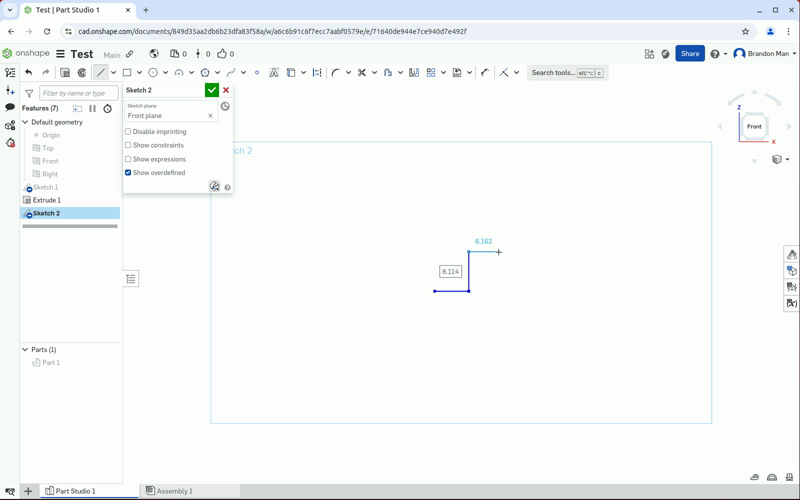
mouse_move(434, 251)
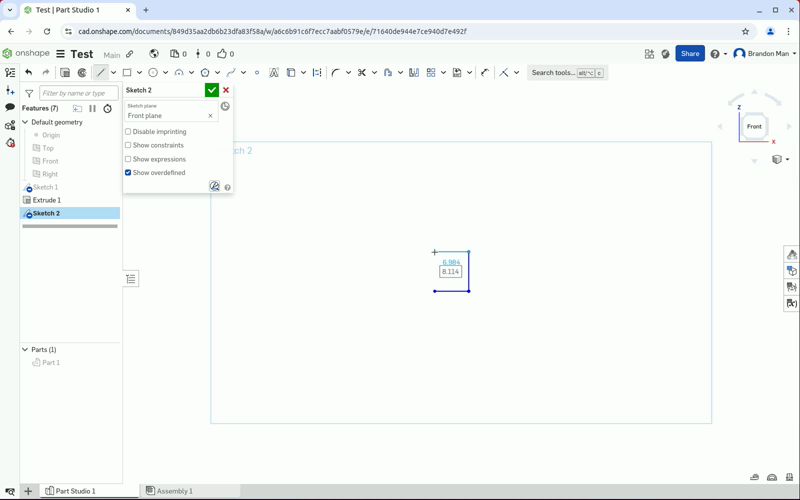
click(434, 251)
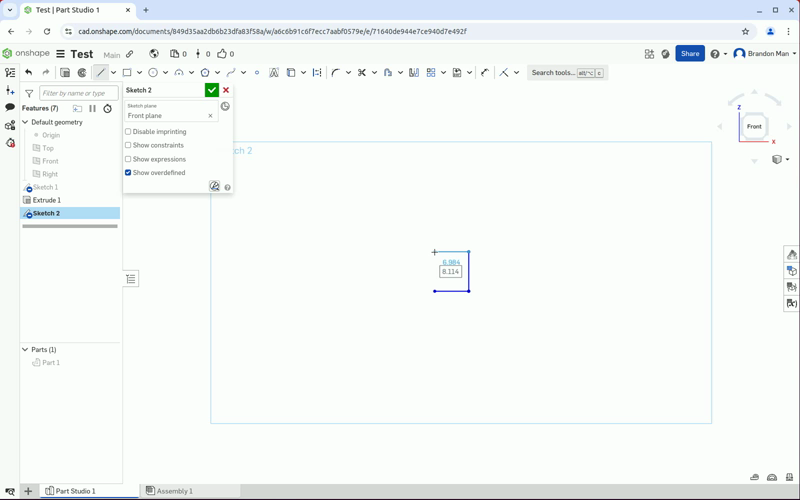
key_up(shift)
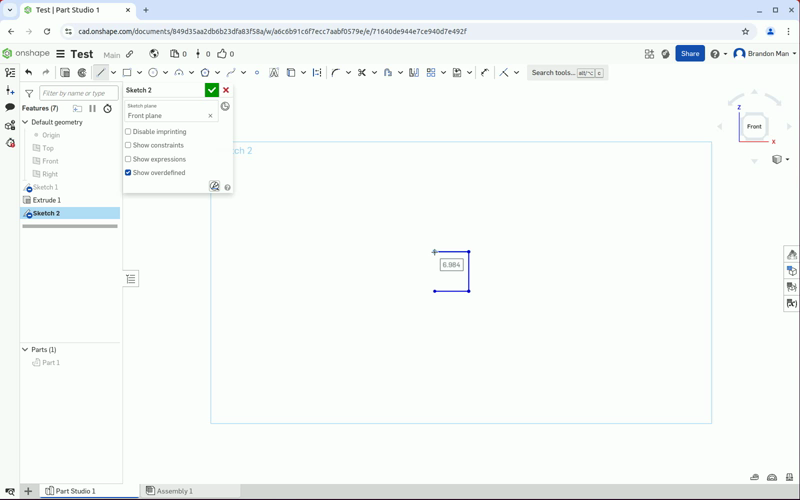
mouse_move(464, 251)
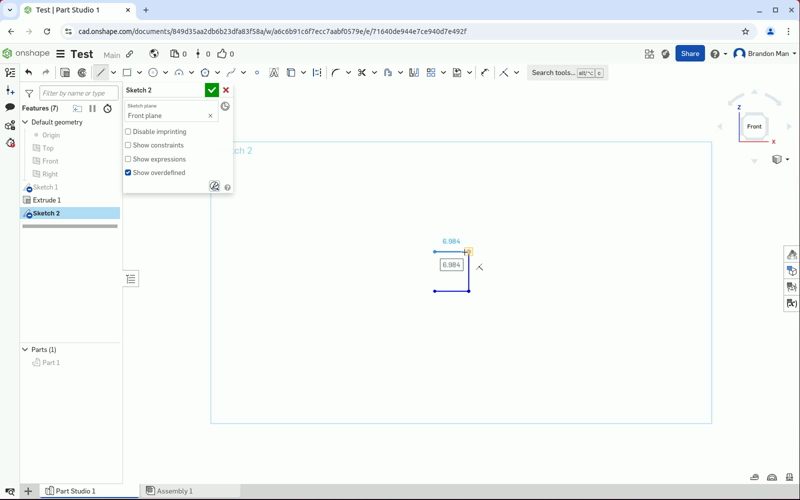
key_down(shift)
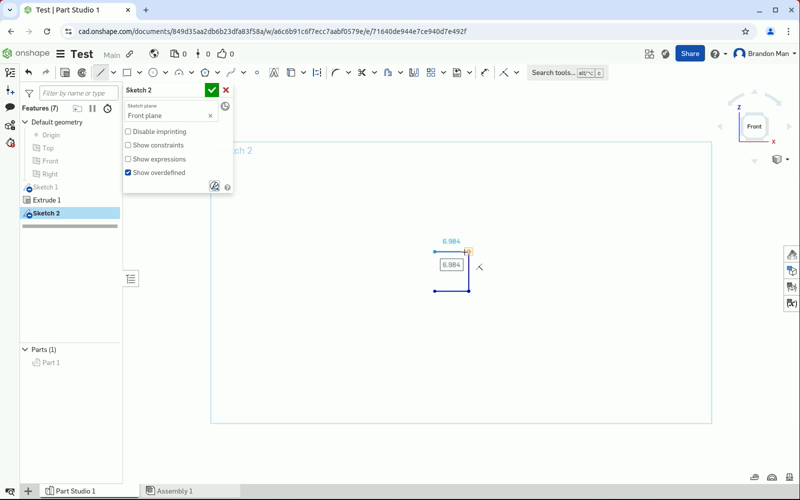
mouse_move(434, 291)
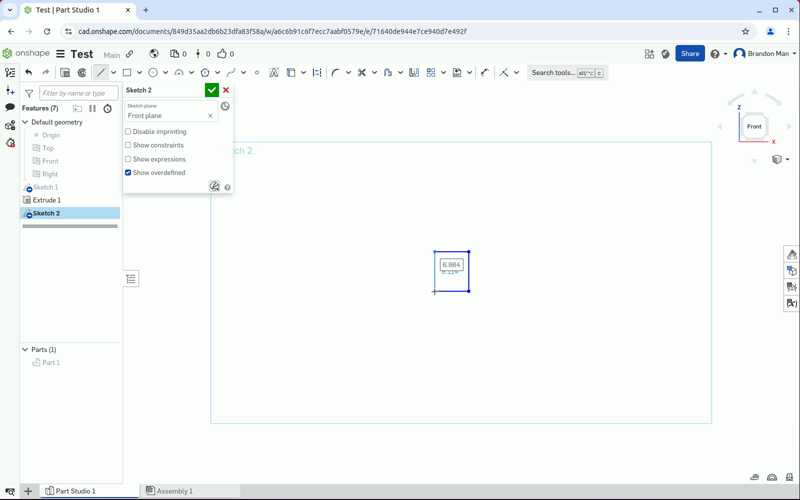
key_up(shift)
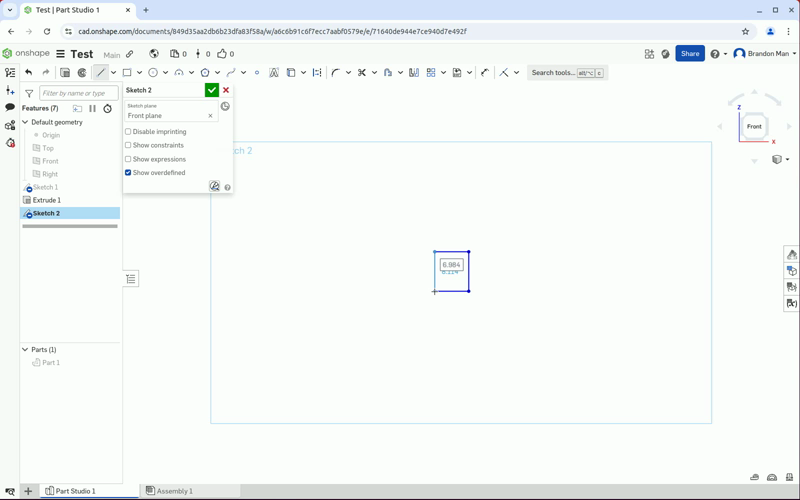
click(434, 291)
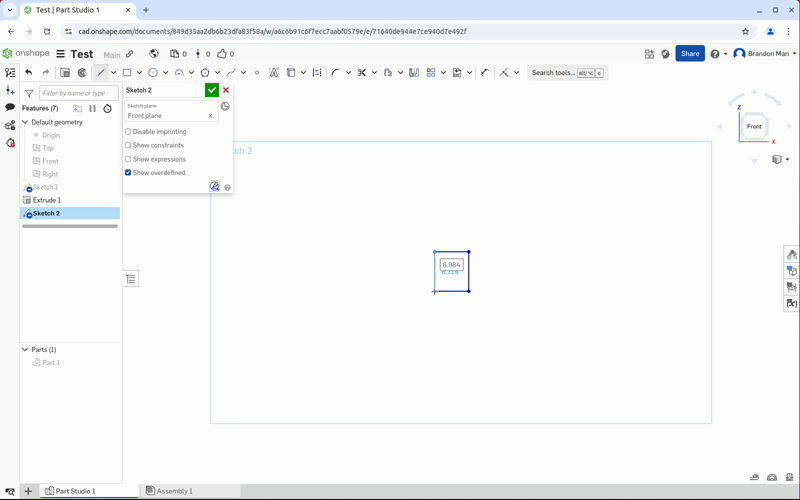
key(esc)
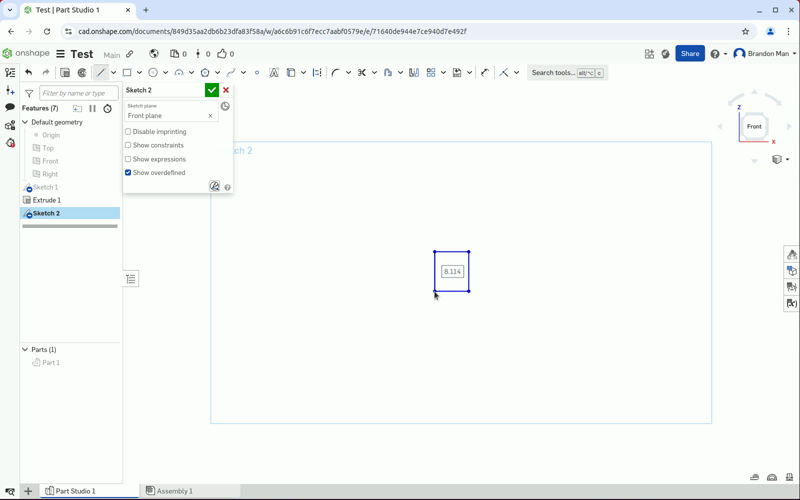
mouse_move(450, 273)
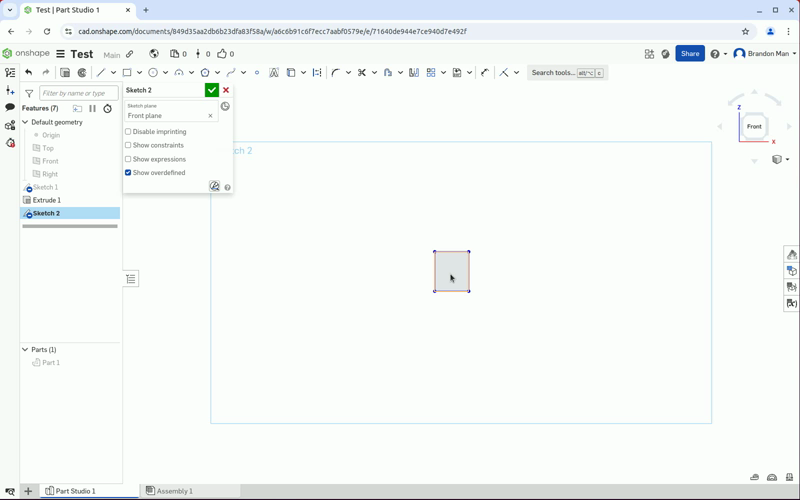
scroll(6)
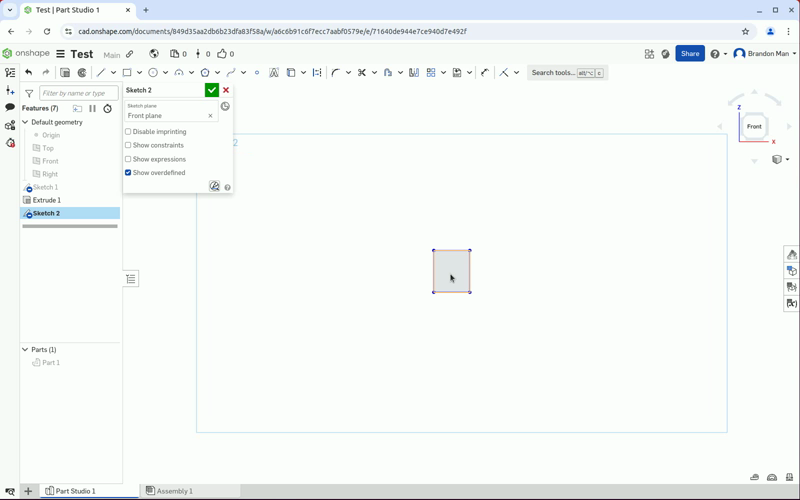
scroll(6)
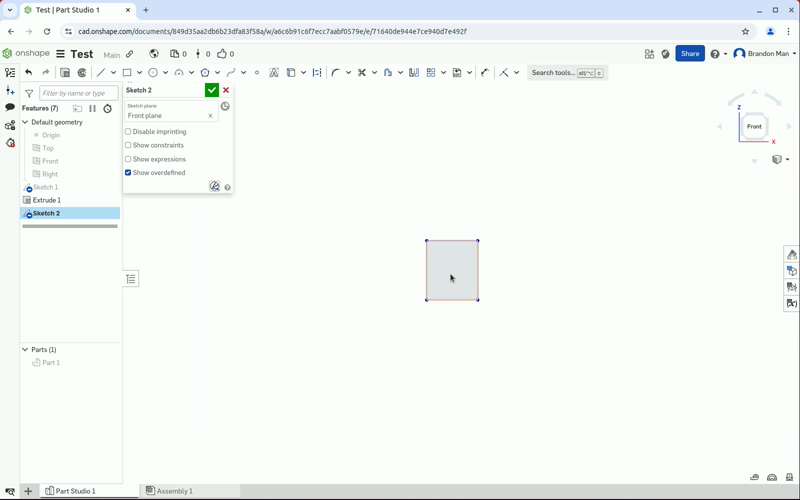
scroll(6)
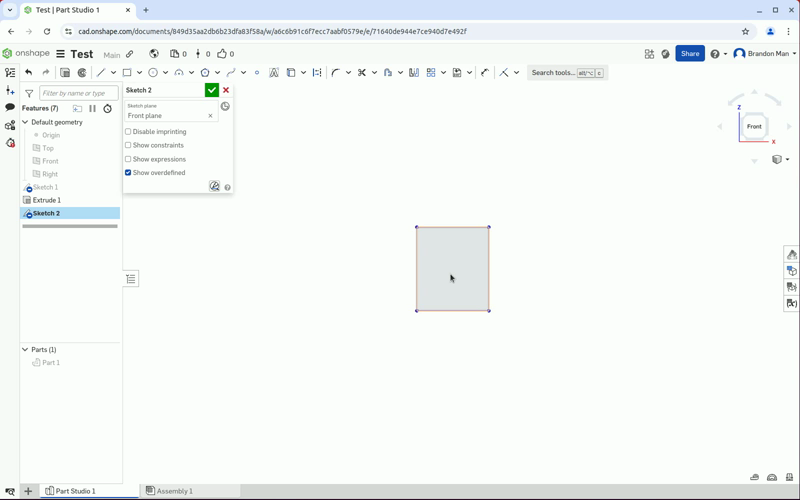
scroll(6)
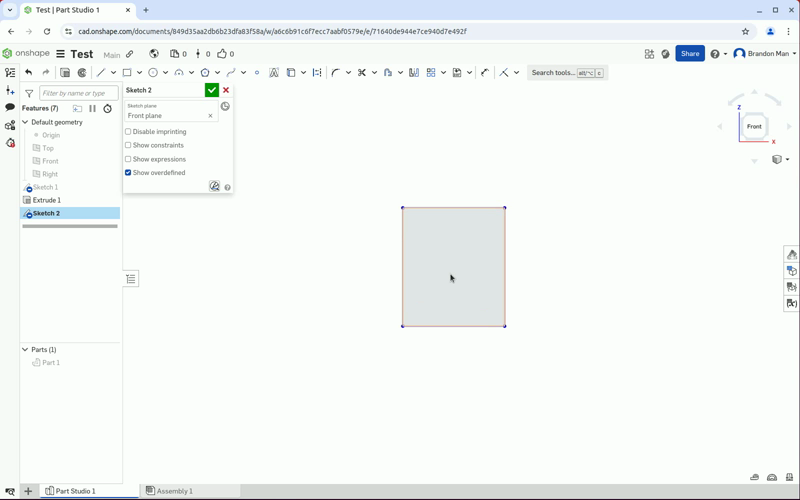
scroll(6)
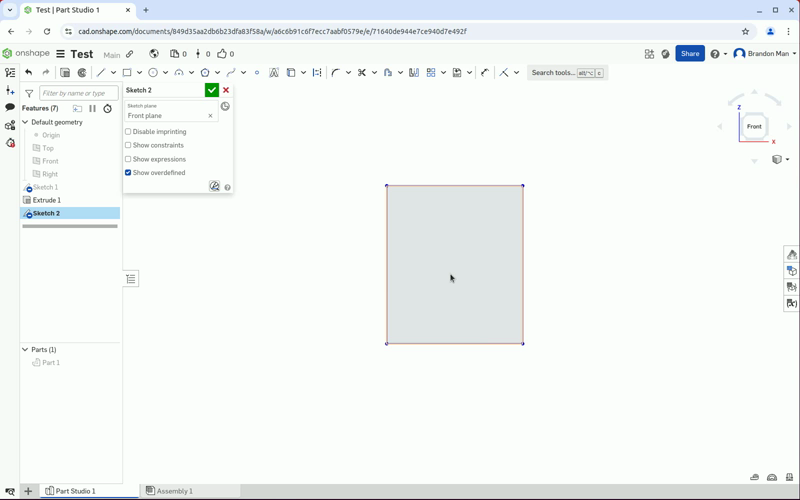
scroll(6)
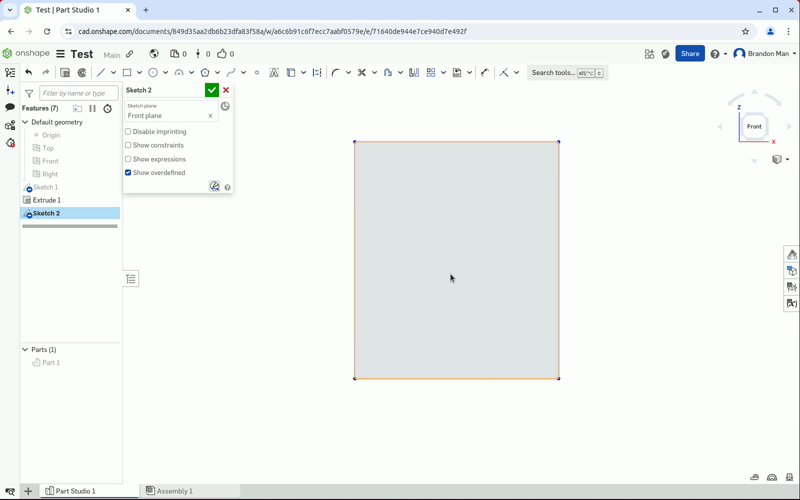
scroll(6)
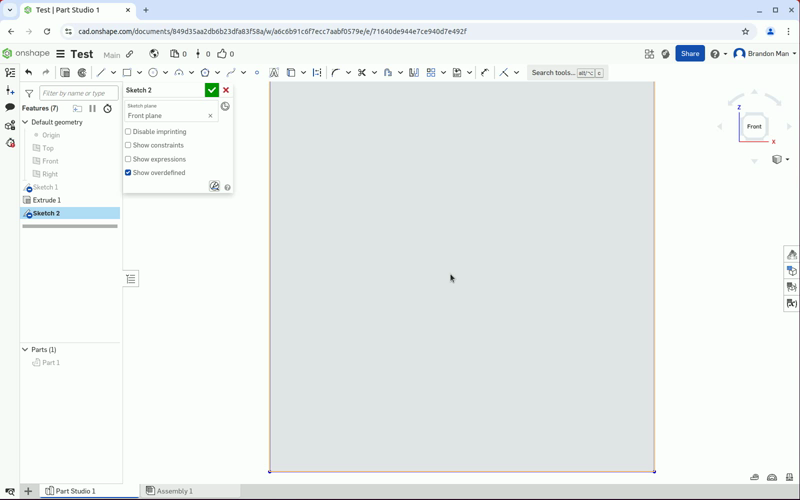
click(450, 273)
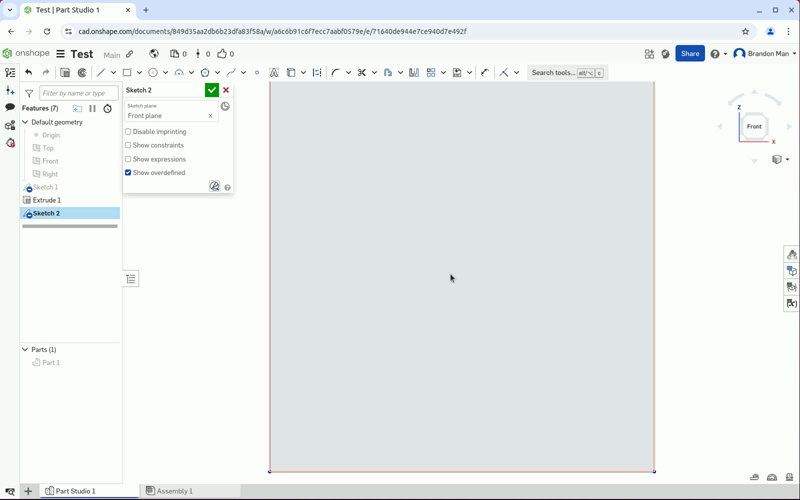
scroll(-6)
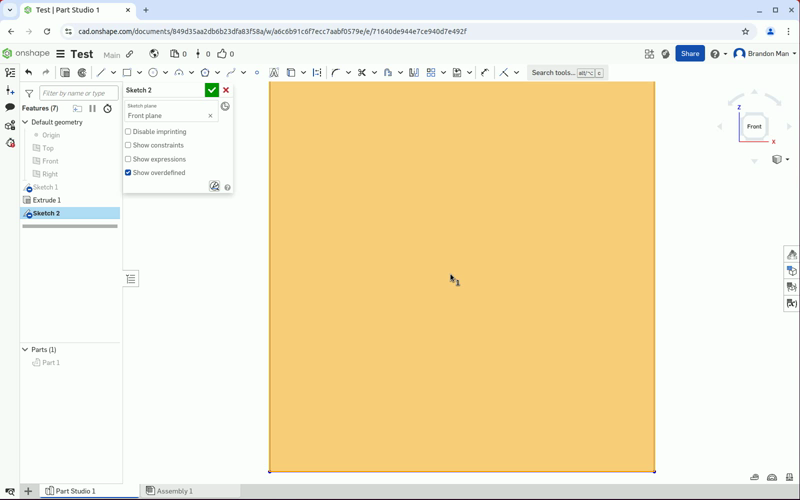
scroll(-6)
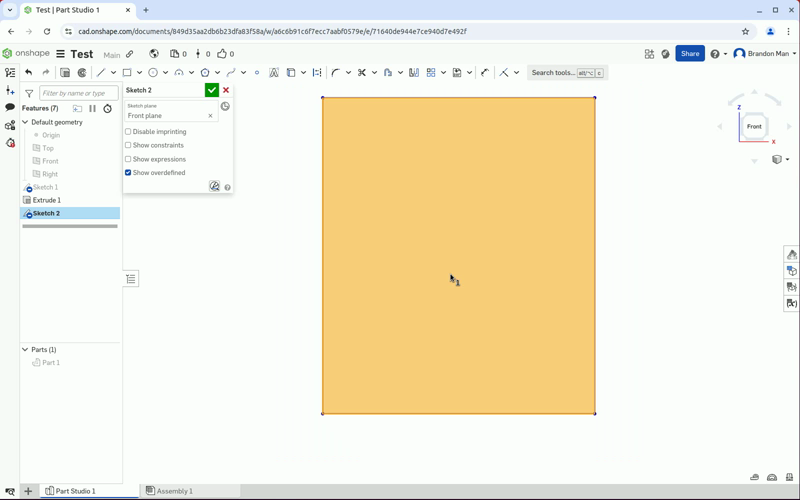
scroll(-6)
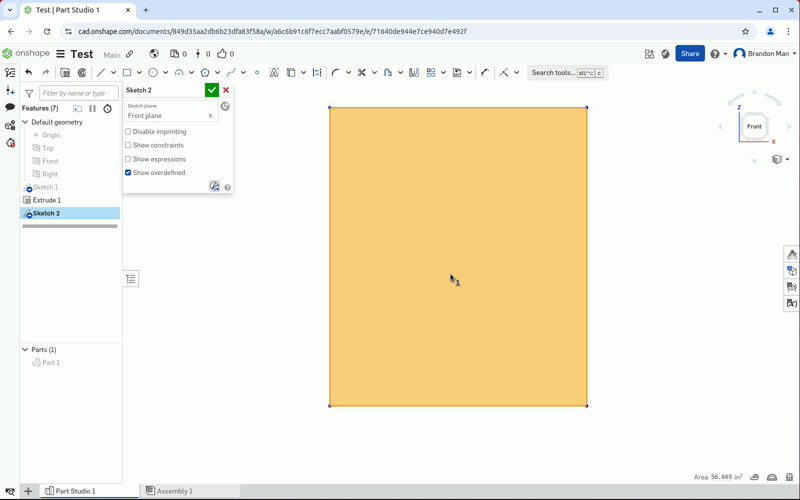
scroll(-6)
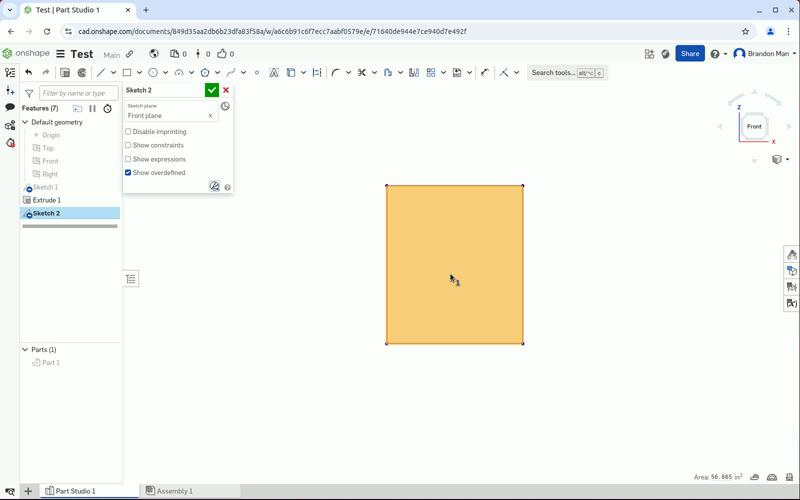
scroll(-6)
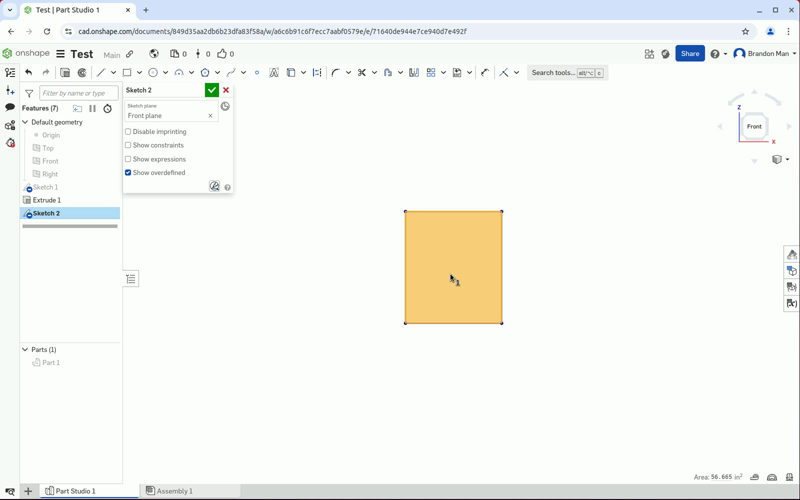
scroll(-6)
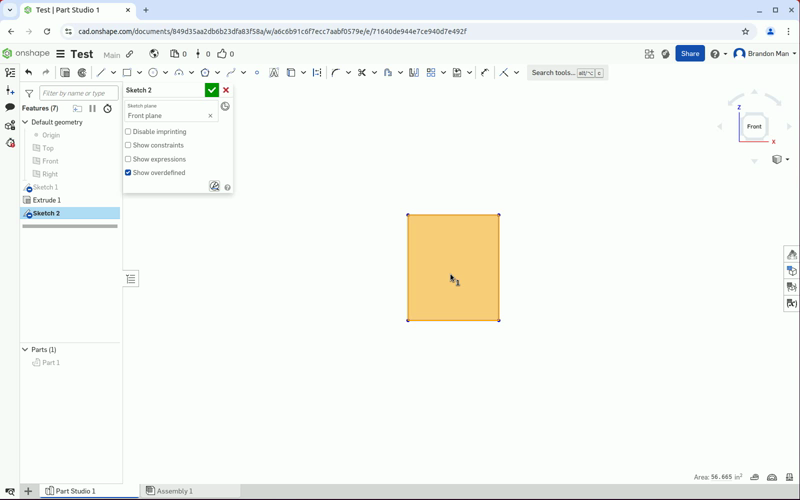
scroll(-6)
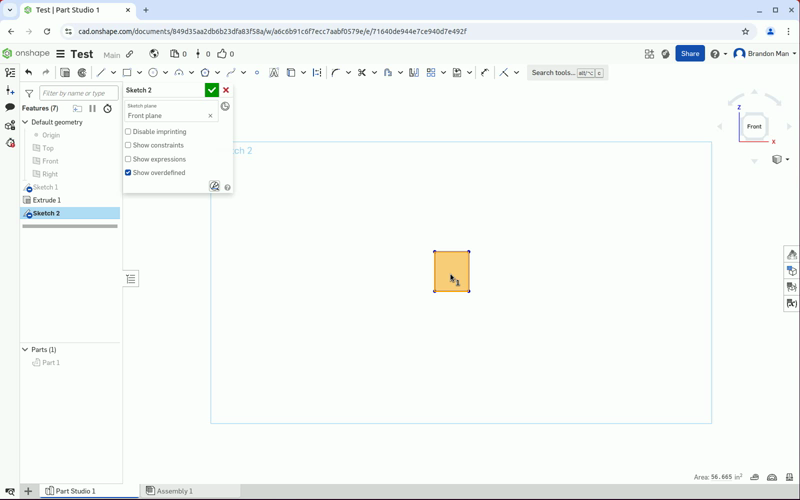
mouse_move(73, 352)
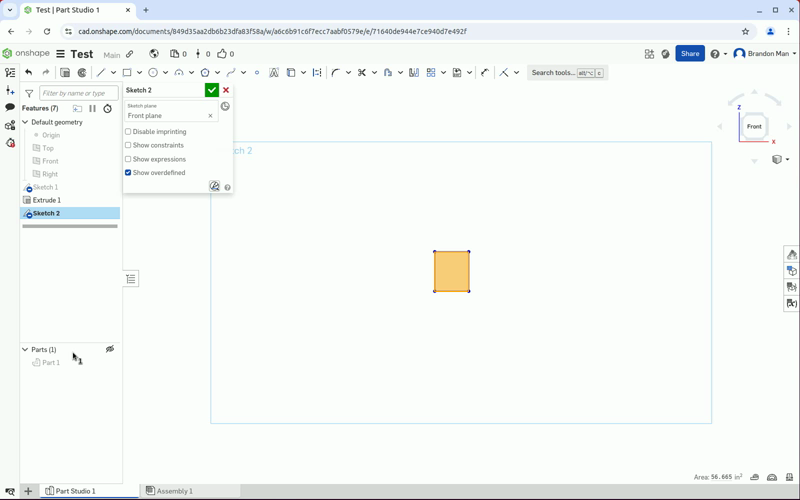
key(shift+y)
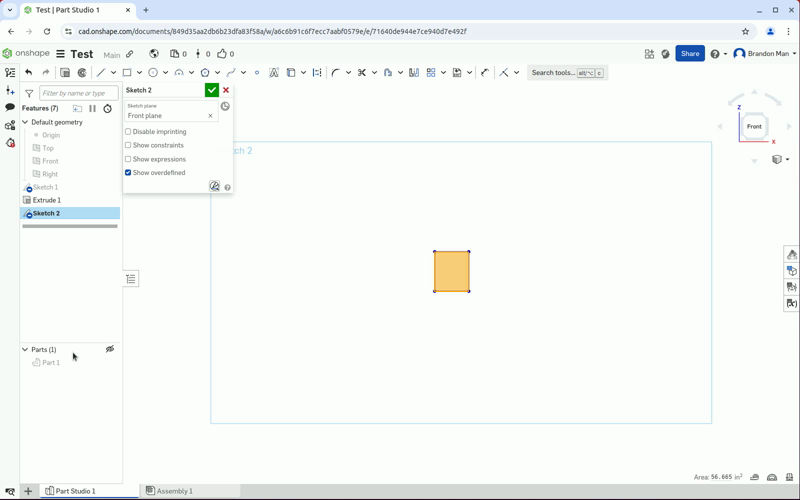
key(shift+e)
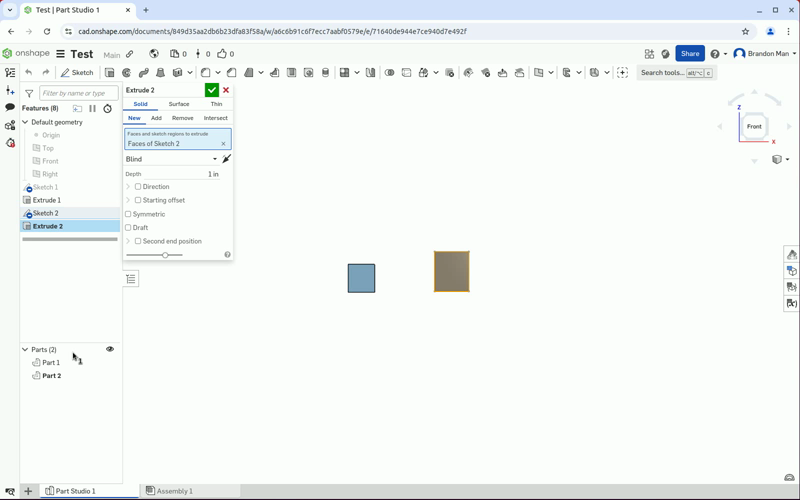
mouse_move(143, 106)
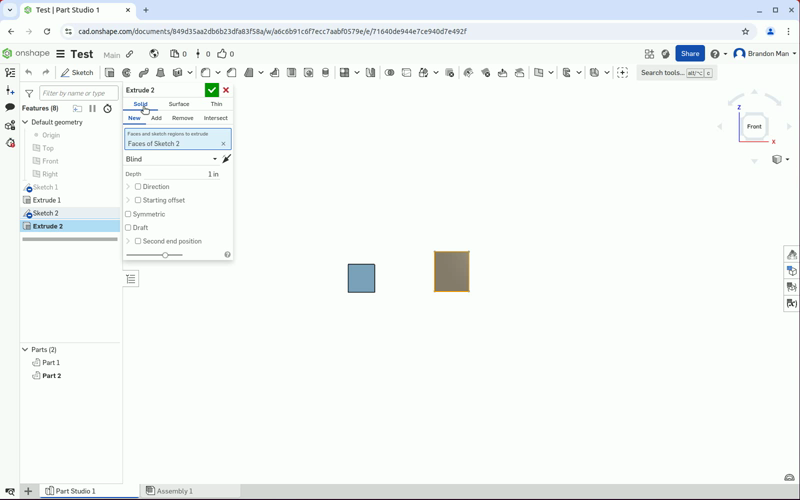
click(143, 106)
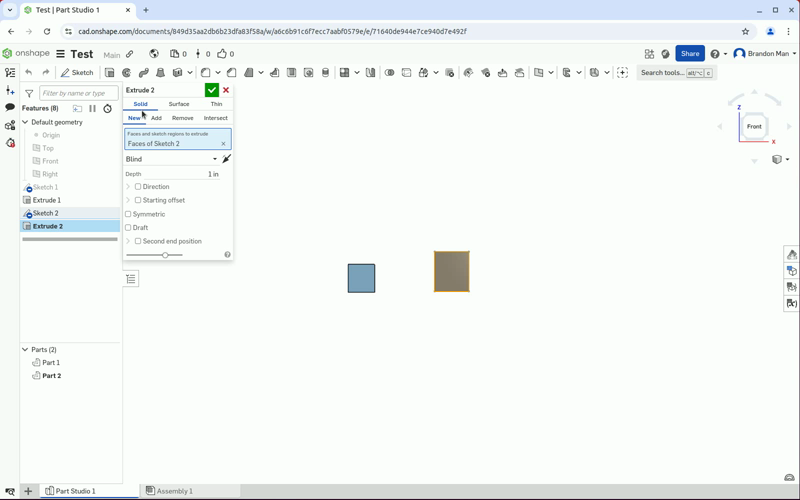
mouse_move(137, 120)
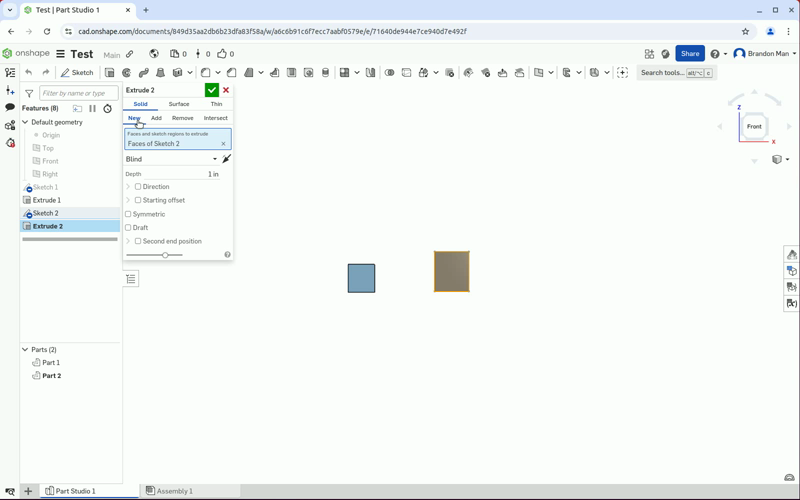
click(137, 120)
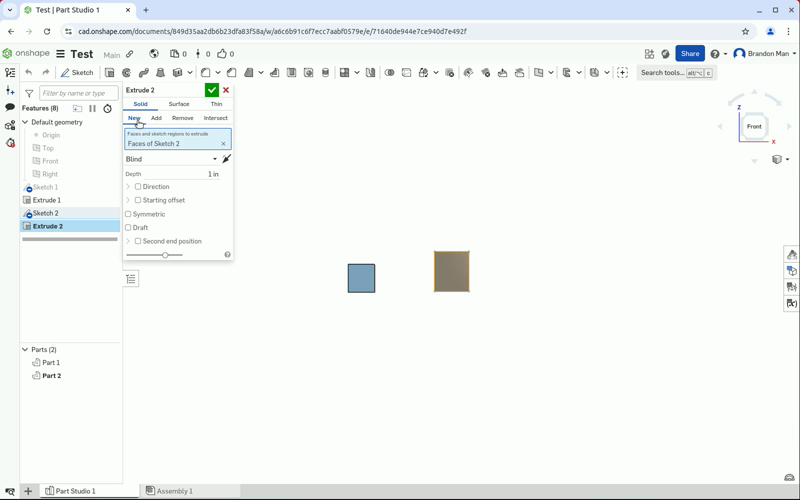
key(tab, 4)
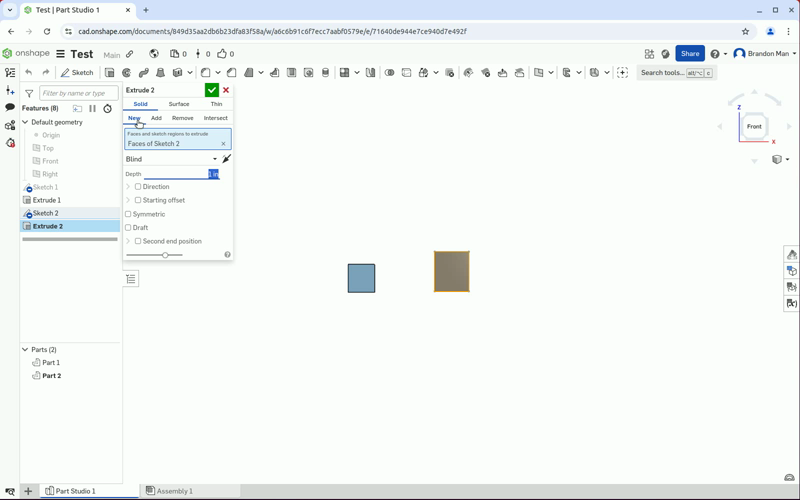
text(4.092)
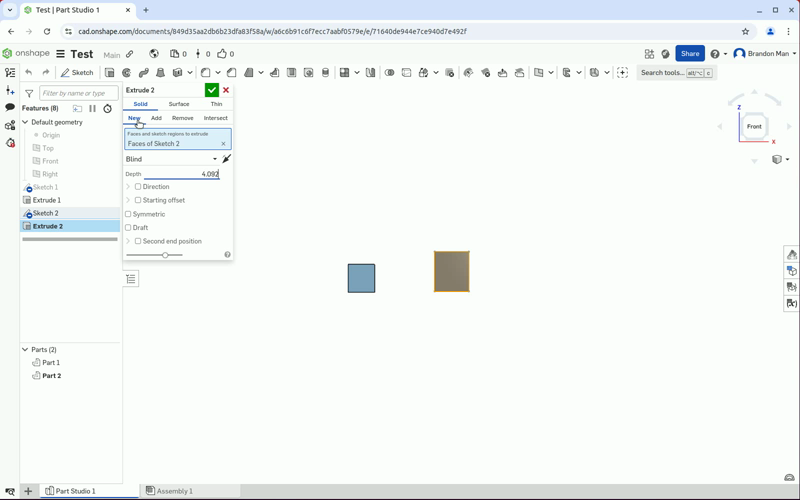
key(enter)
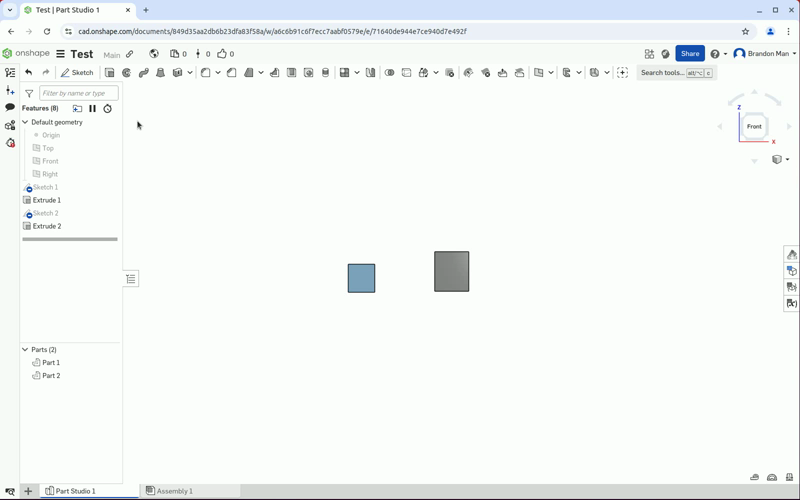
key(shift+h)
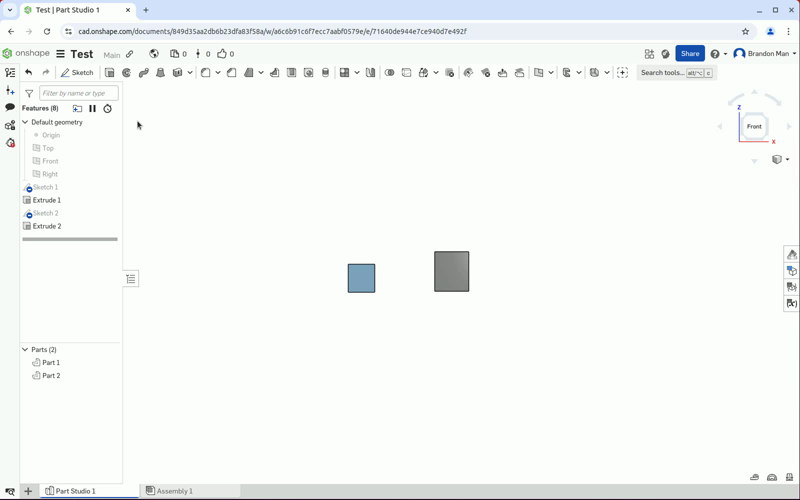
key(shift+h)
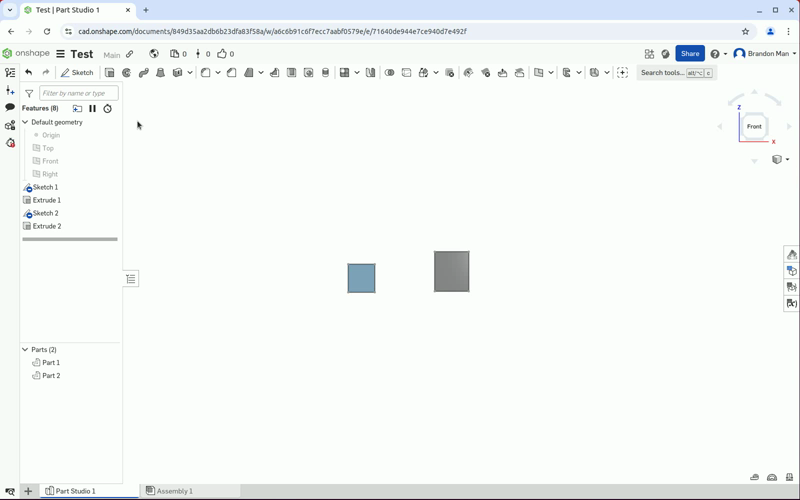
key(shift+7)
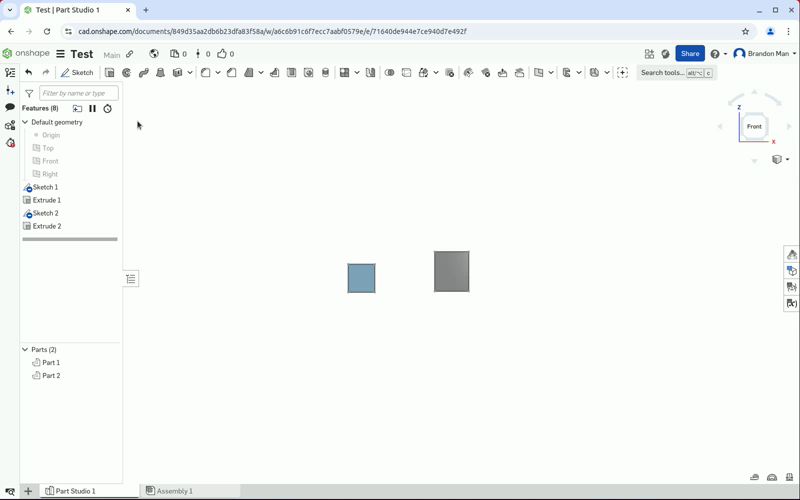
key(left, 2)
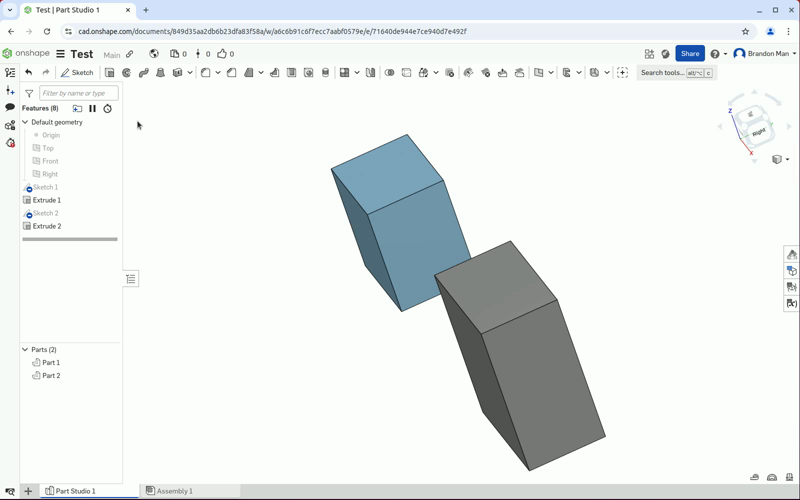
key(down, 2)
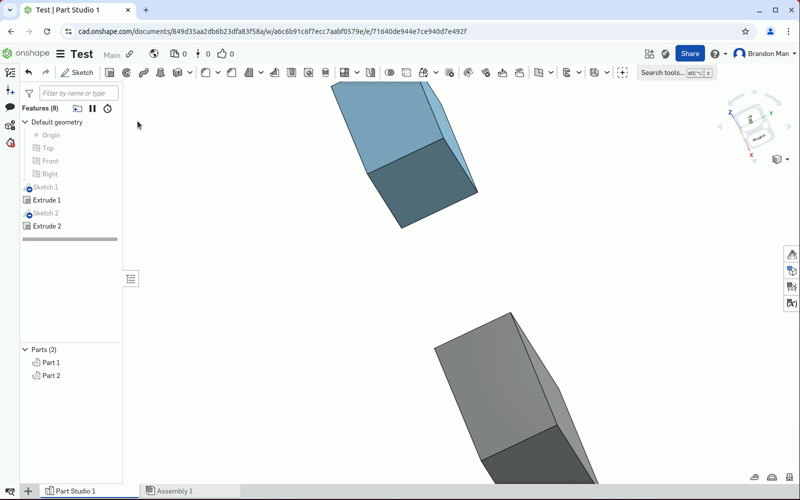
key(up, 2)
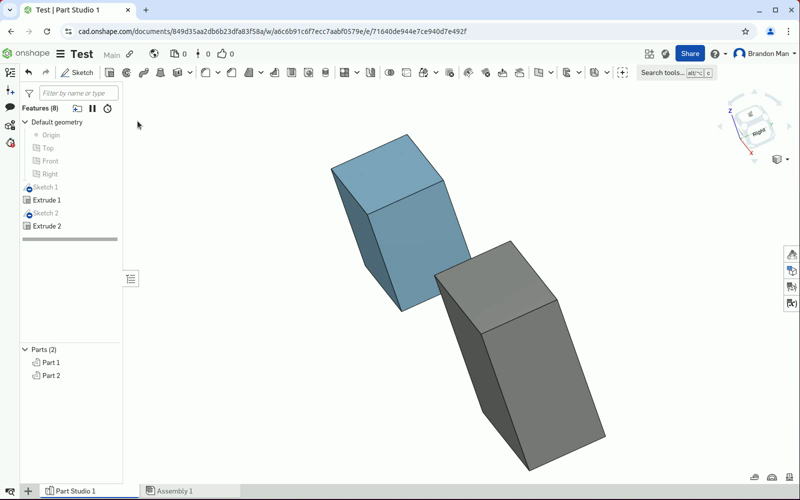
key(right, 2)
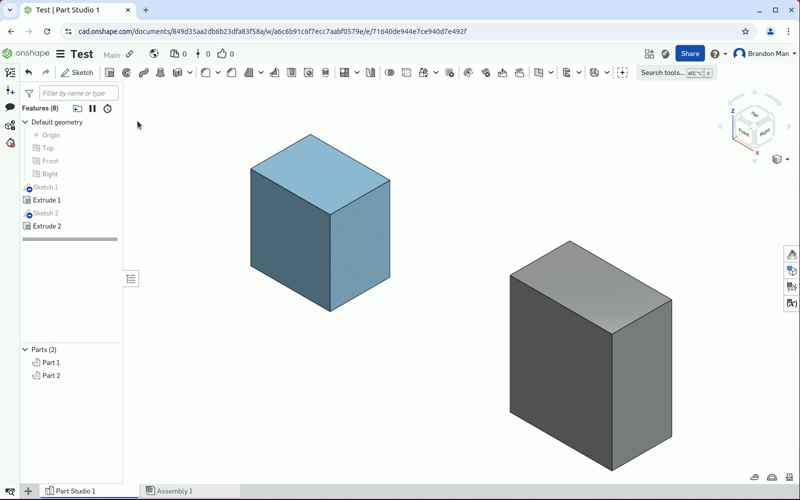
mouse_move(73, 189)
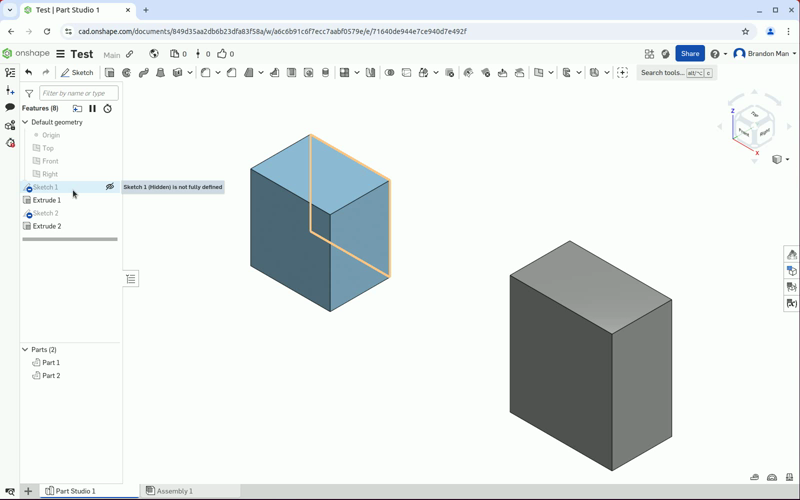
click(73, 189)